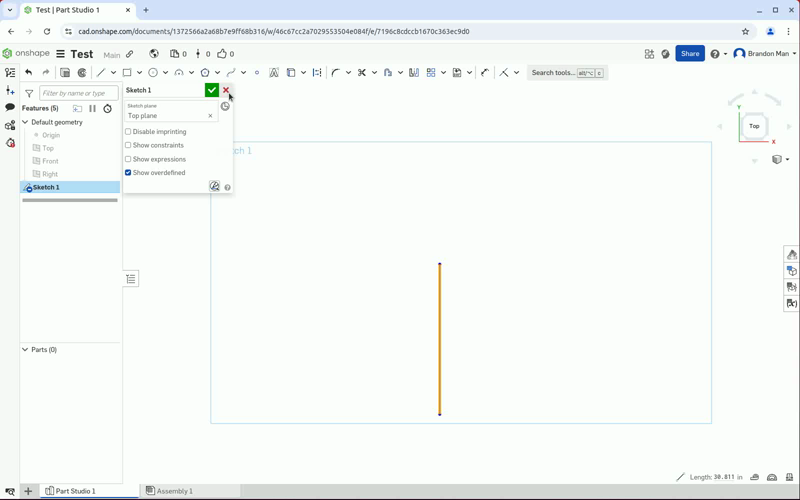
key(shift+h)
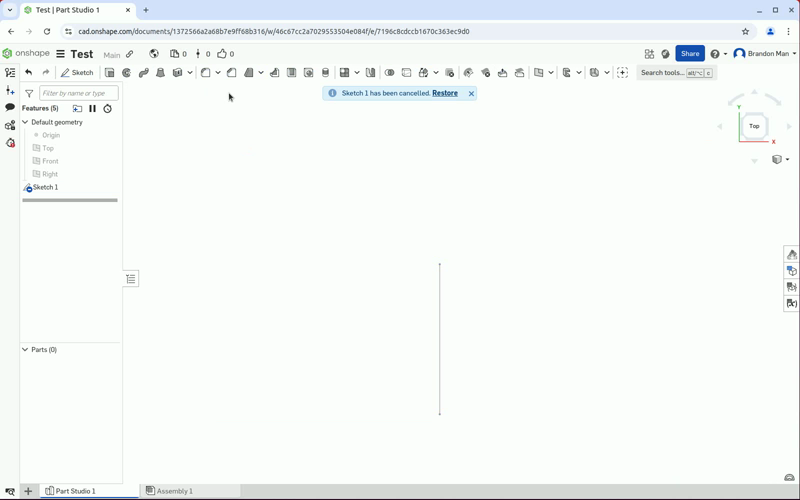
mouse_move(73, 352)
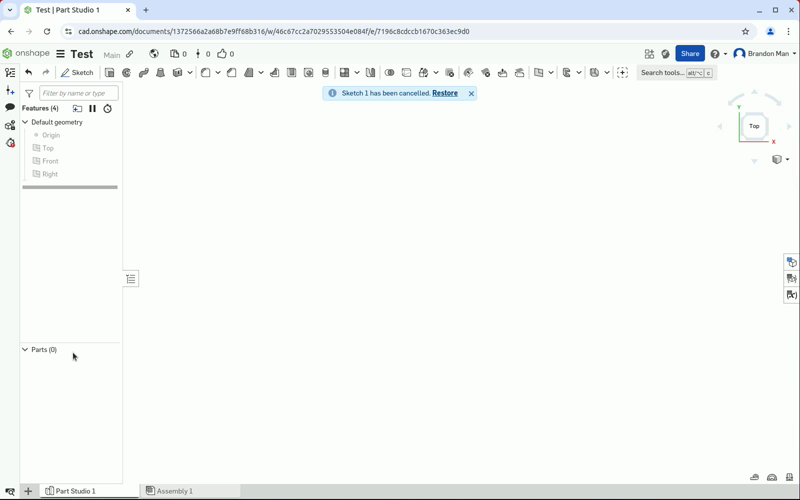
key(y)
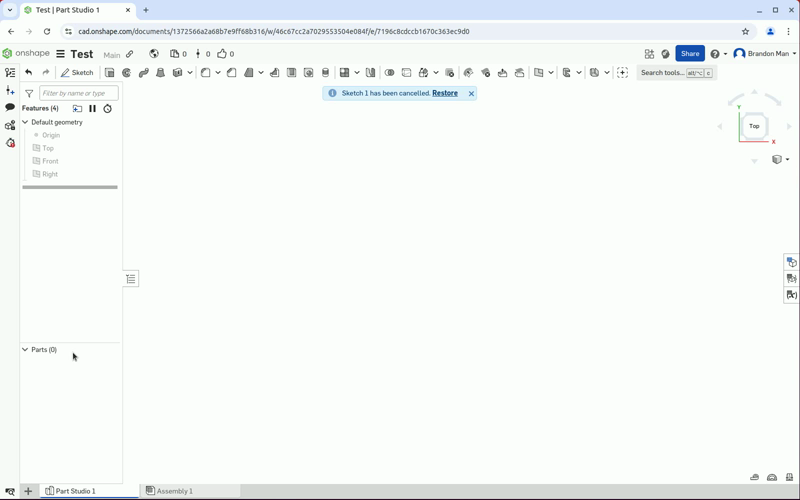
key(shift+p)
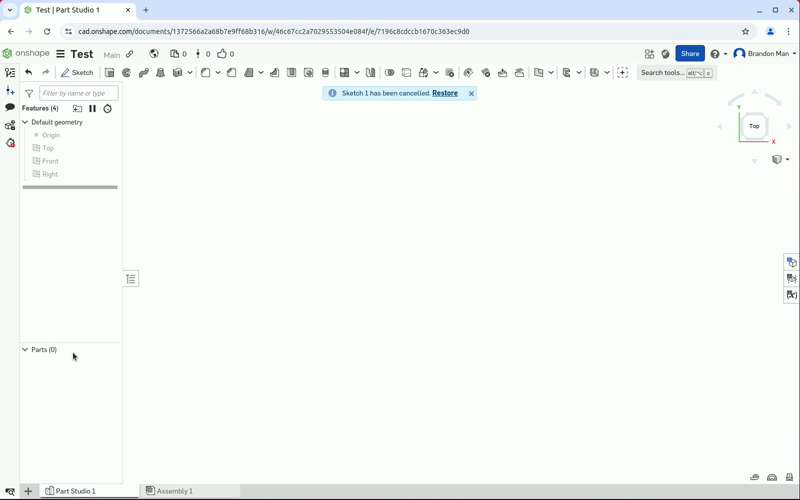
key(space)
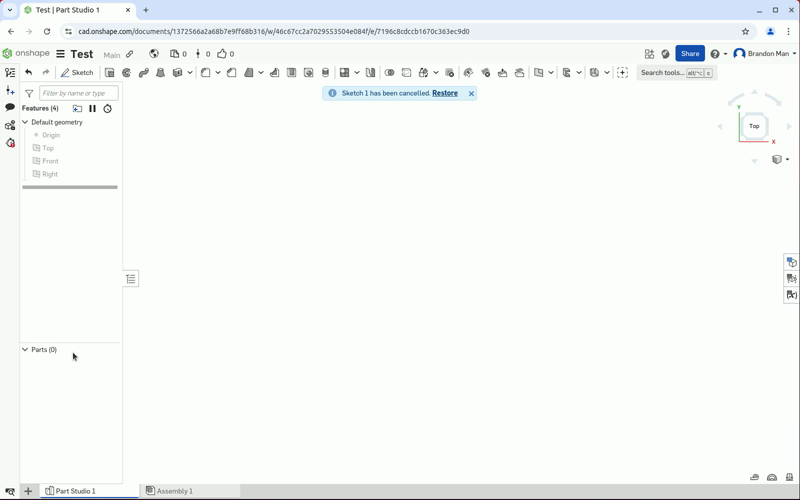
key_down(shift)
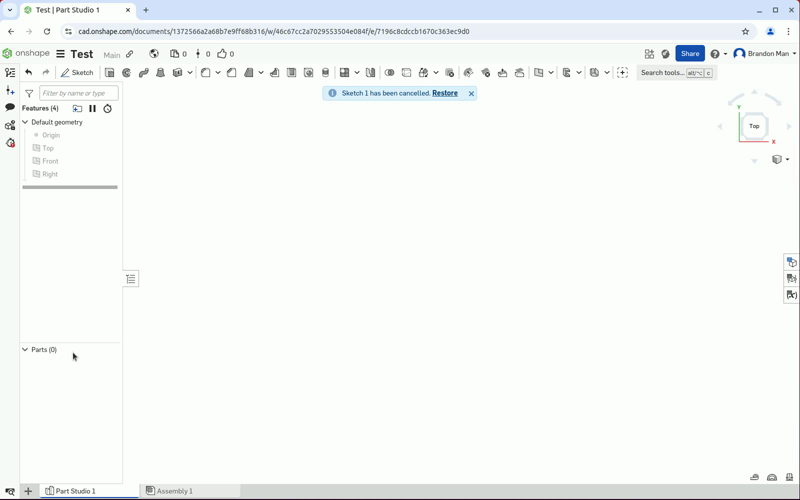
key(up)
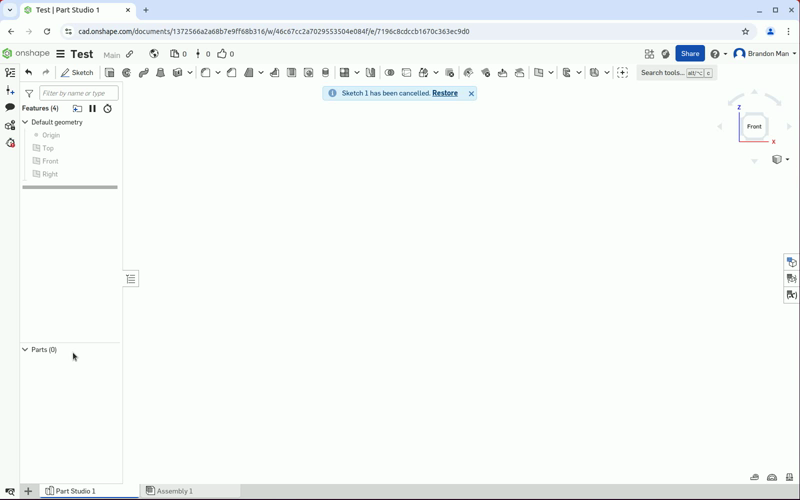
key_up(shift)
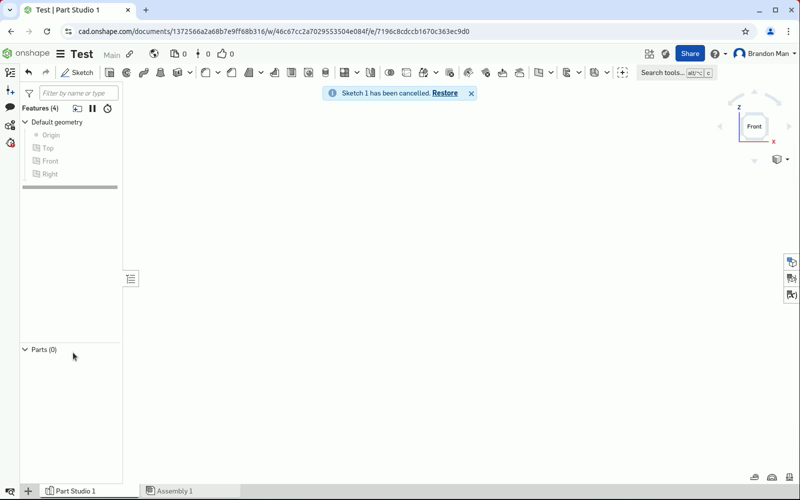
mouse_move(73, 352)
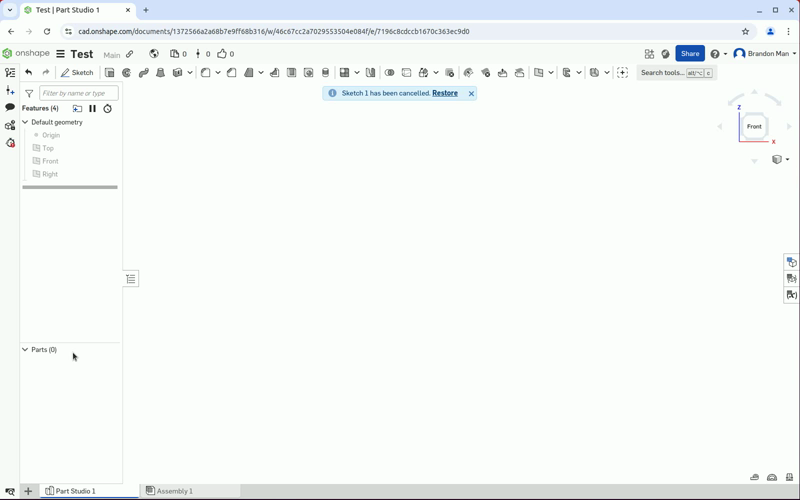
key(shift+y)
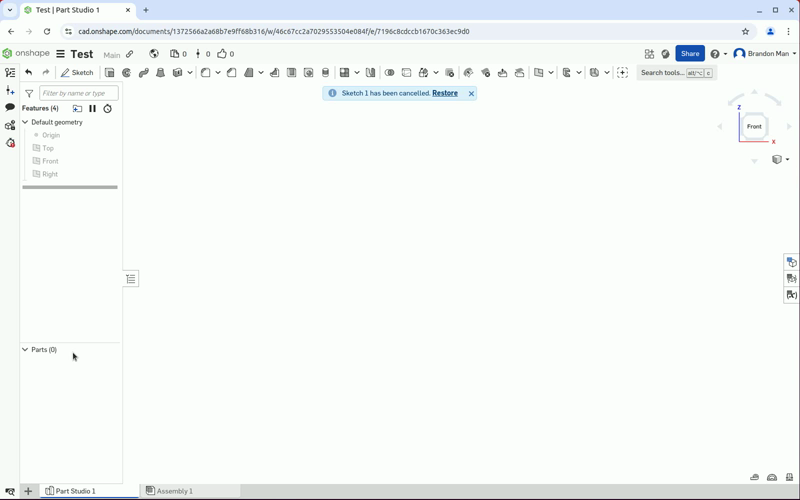
key(shift+s)
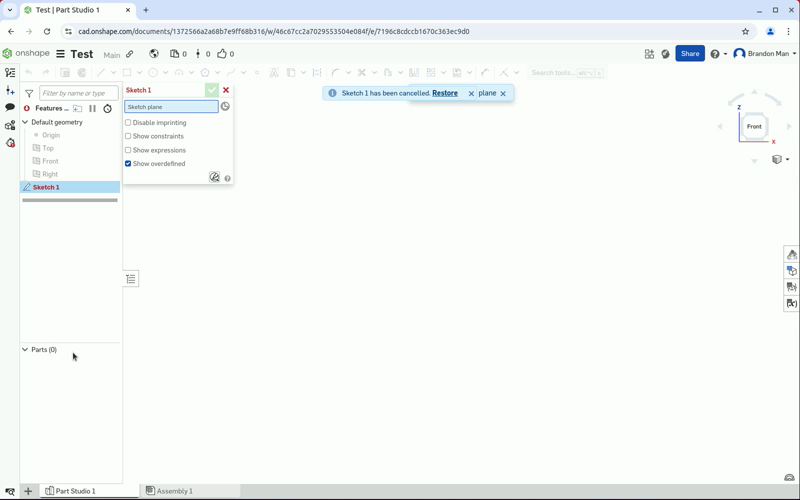
mouse_move(73, 163)
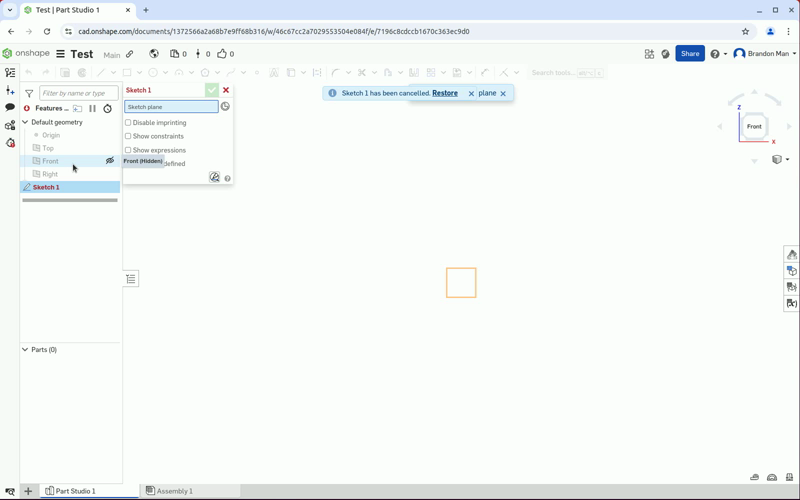
click(73, 163)
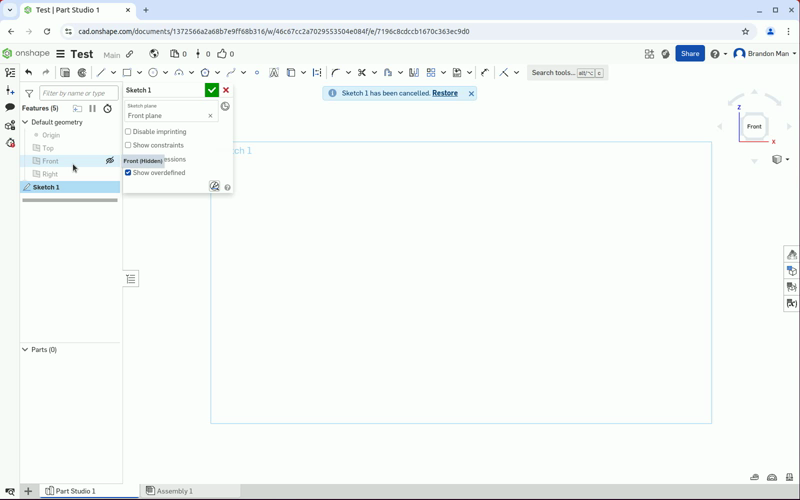
mouse_move(73, 352)
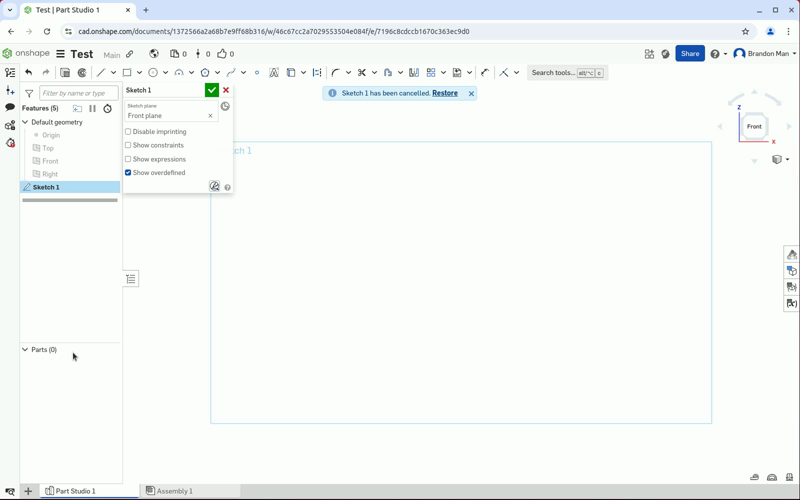
key(y)
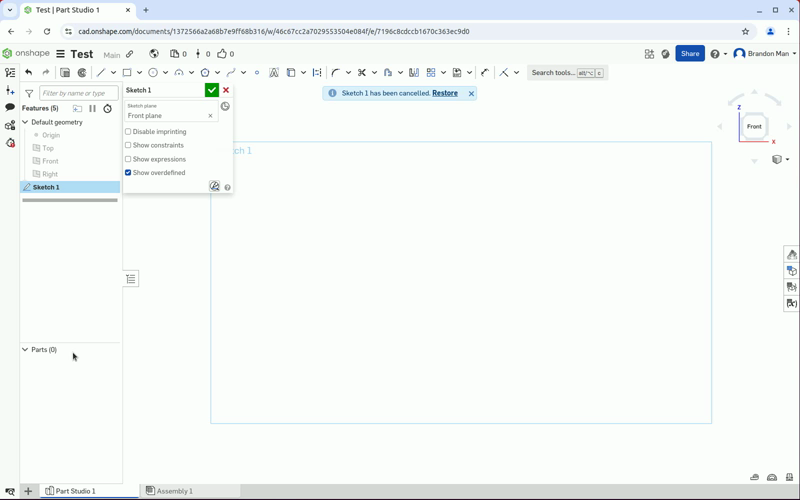
key(l)
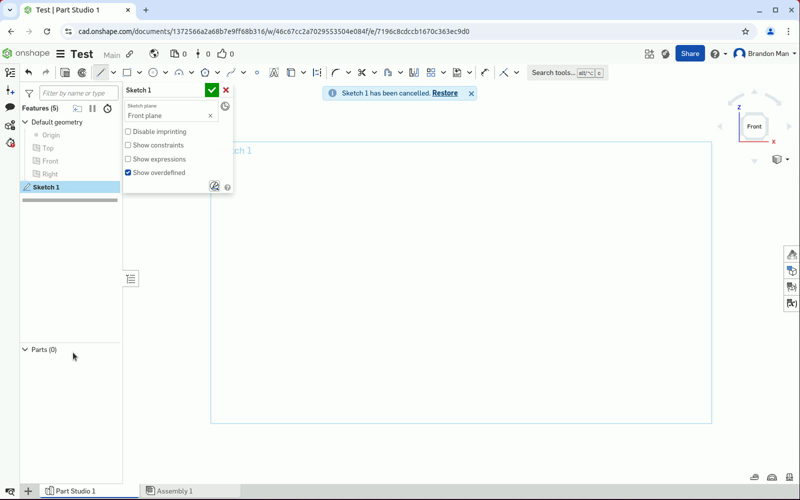
key_down(shift)
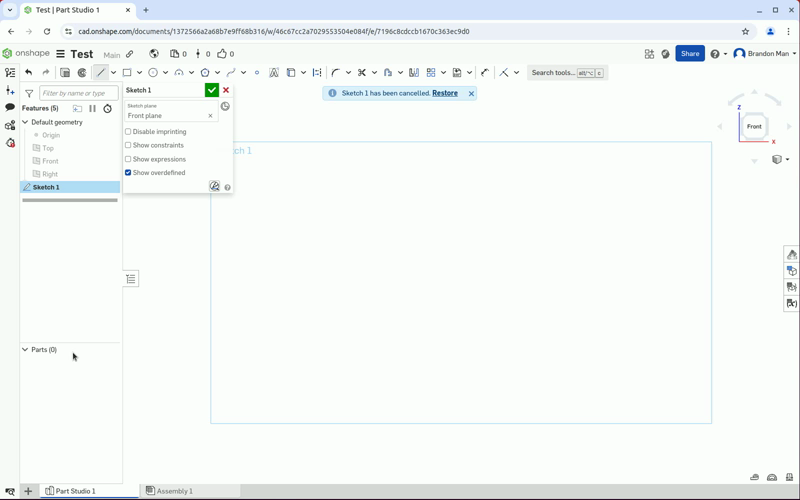
mouse_move(460, 282)
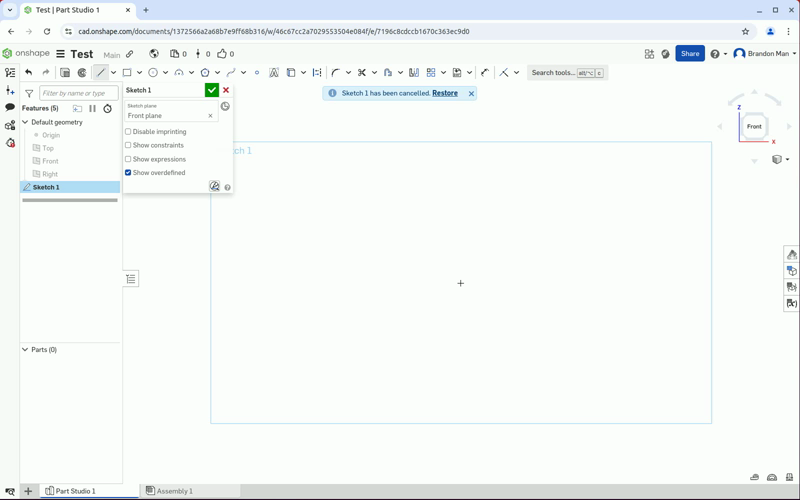
click(460, 282)
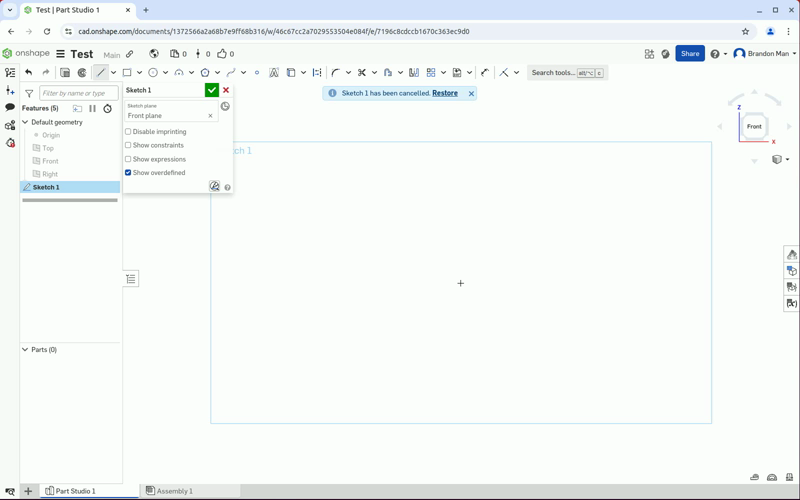
key_up(shift)
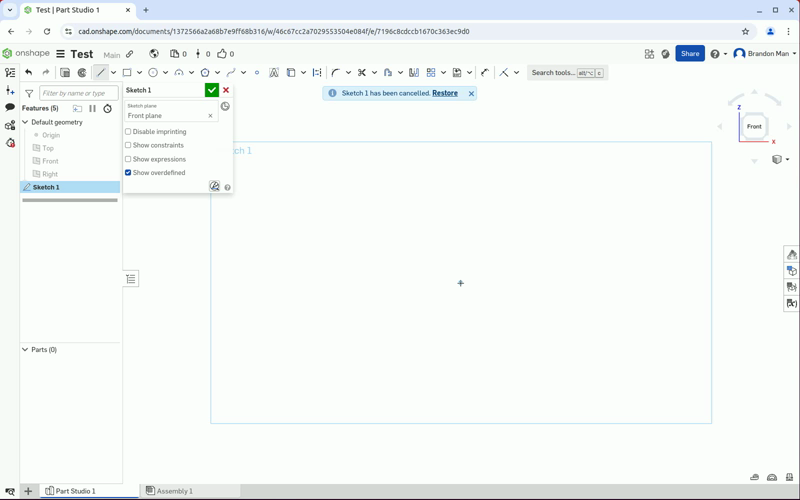
key_down(shift)
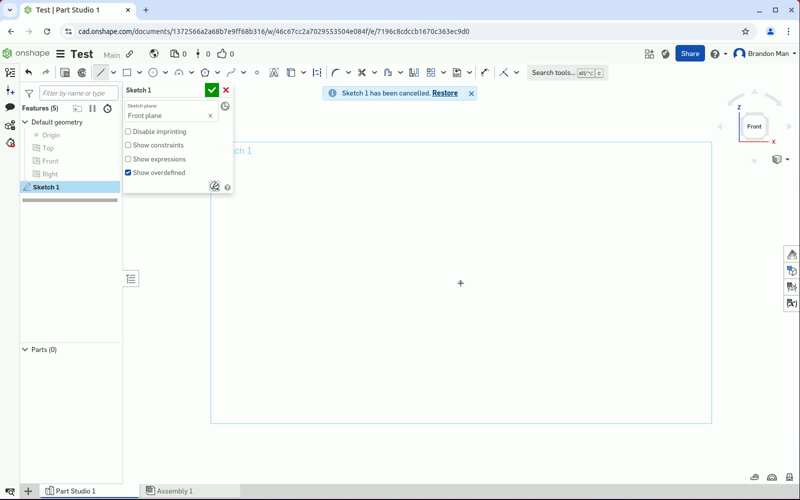
mouse_move(543, 282)
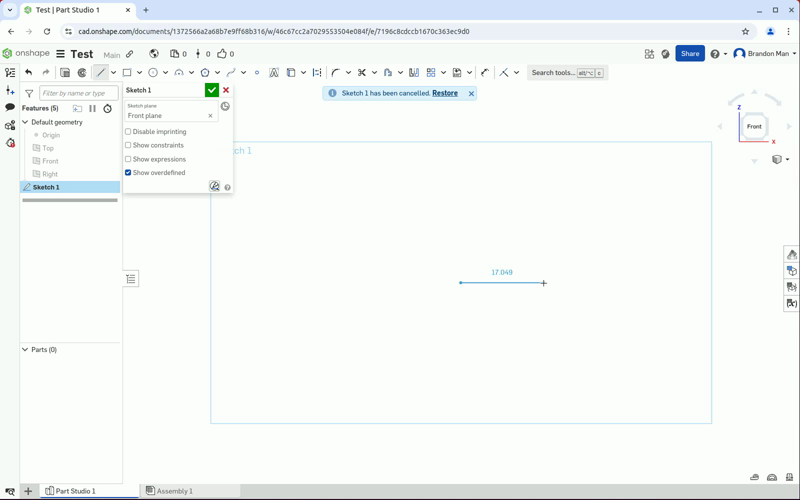
click(543, 282)
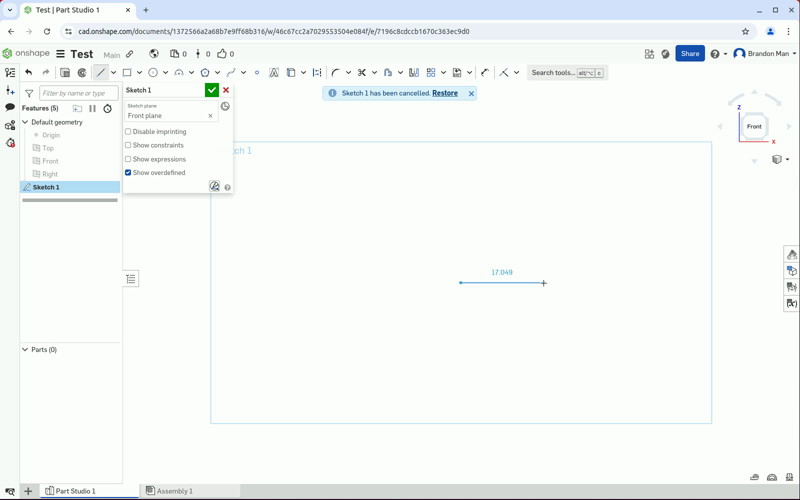
key_up(shift)
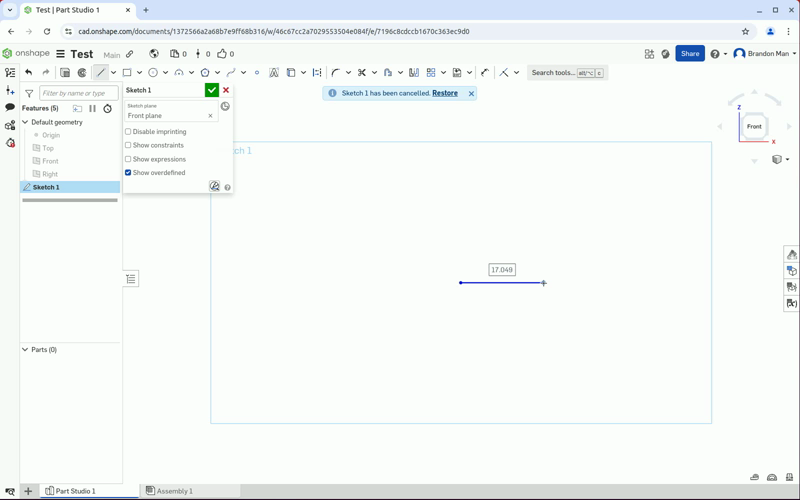
key_down(shift)
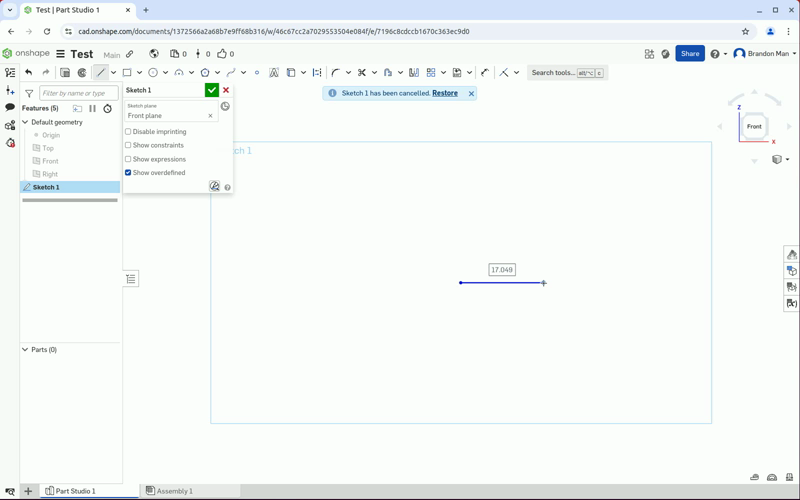
mouse_move(543, 170)
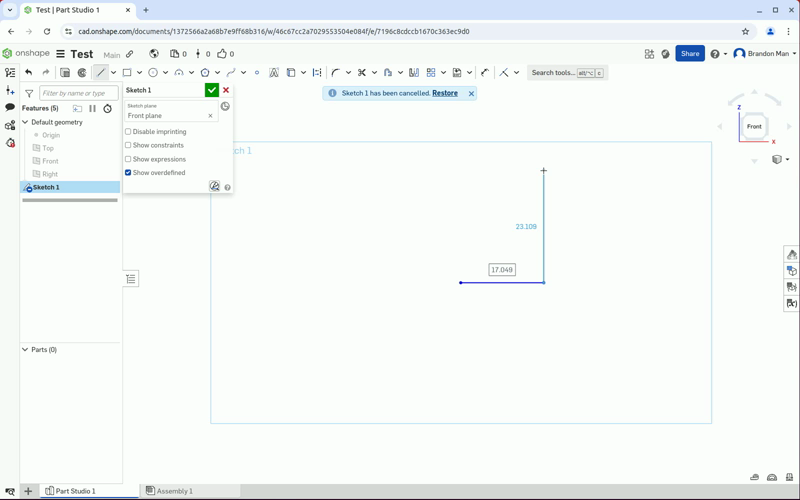
click(543, 170)
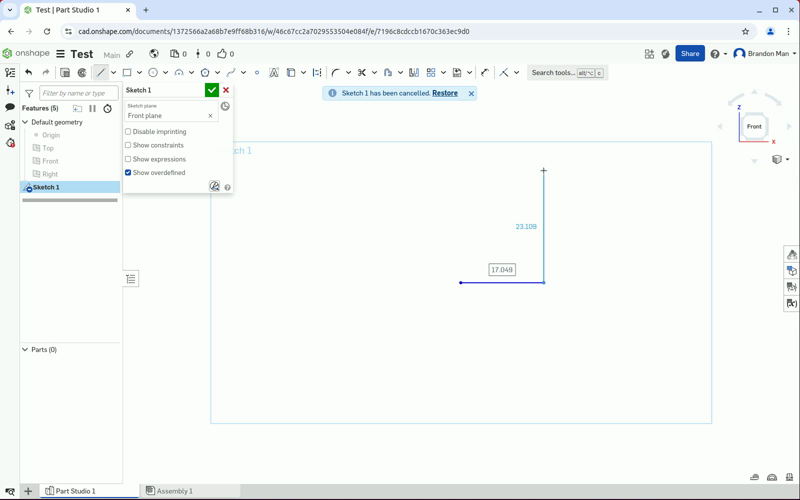
key_up(shift)
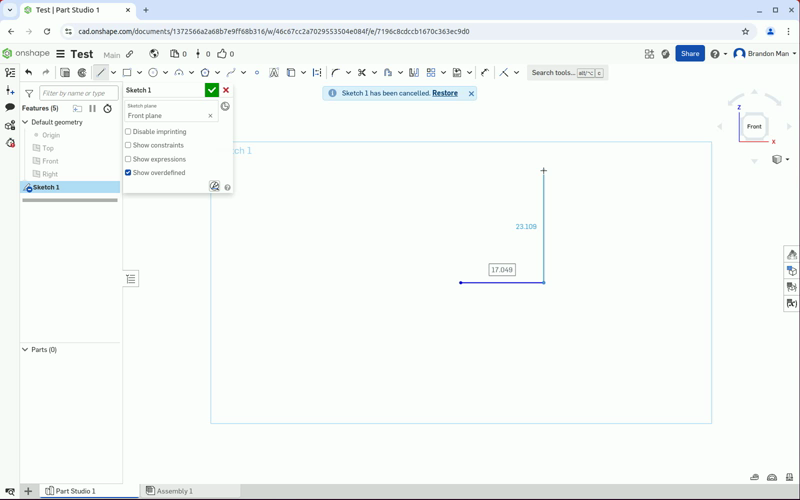
key_down(shift)
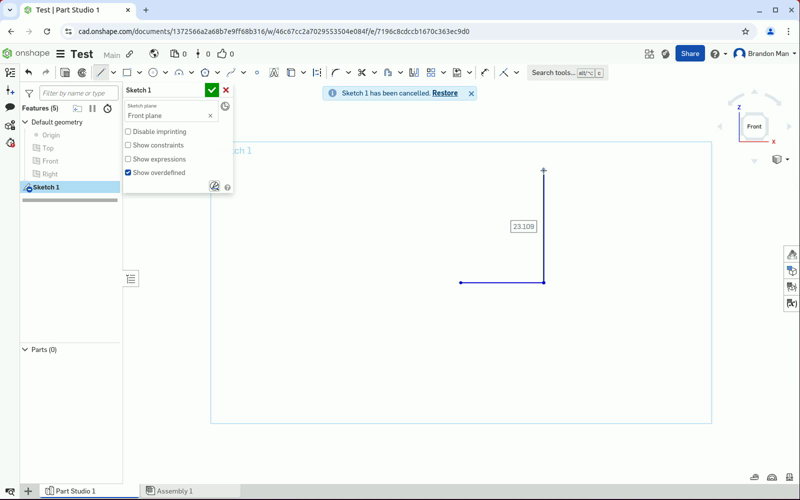
mouse_move(460, 170)
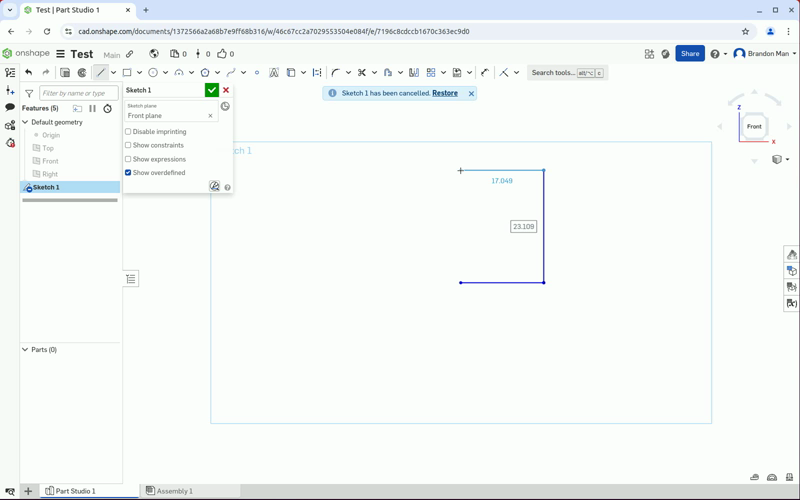
click(460, 170)
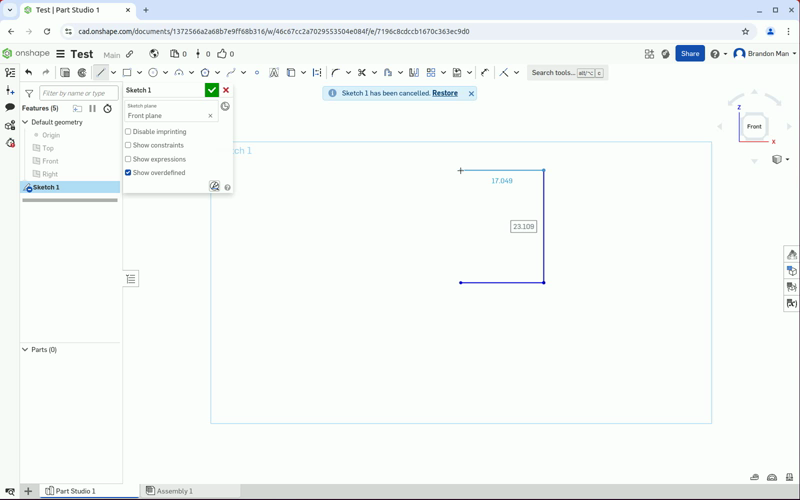
key_up(shift)
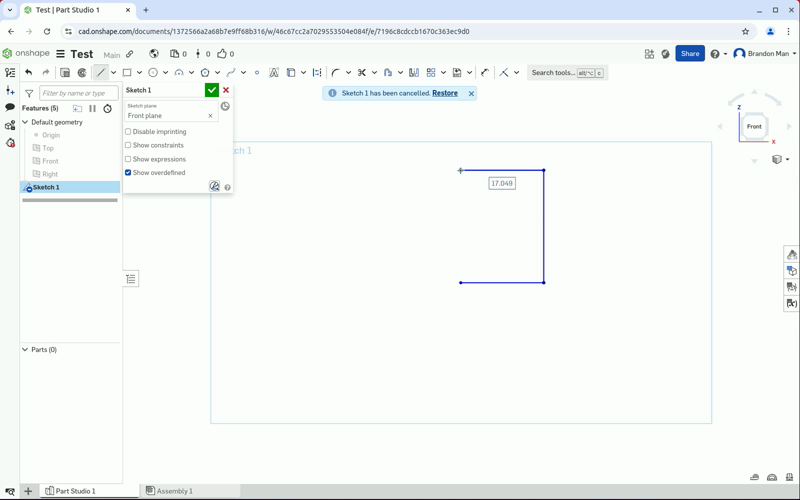
key_down(shift)
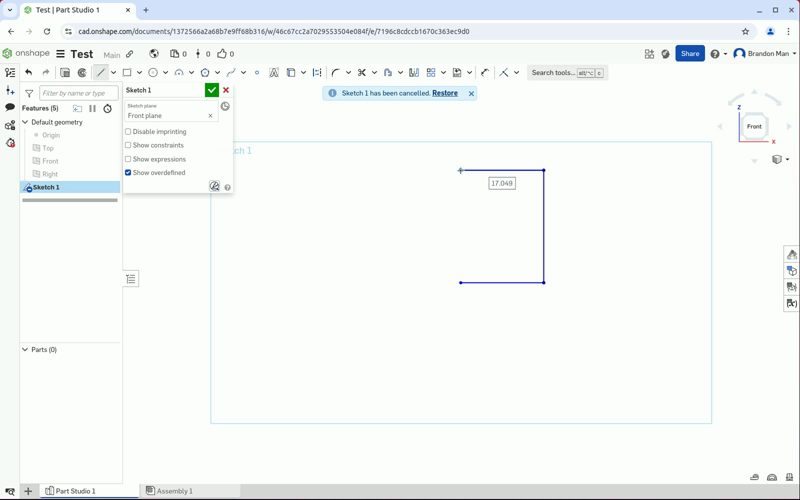
mouse_move(460, 282)
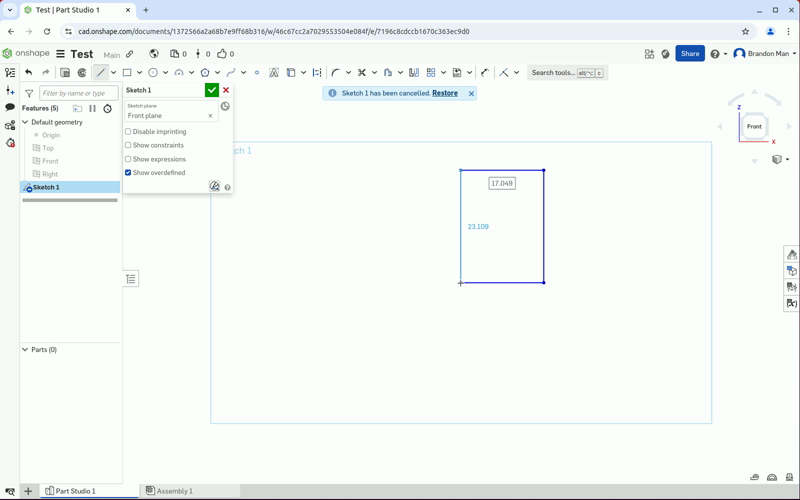
key_up(shift)
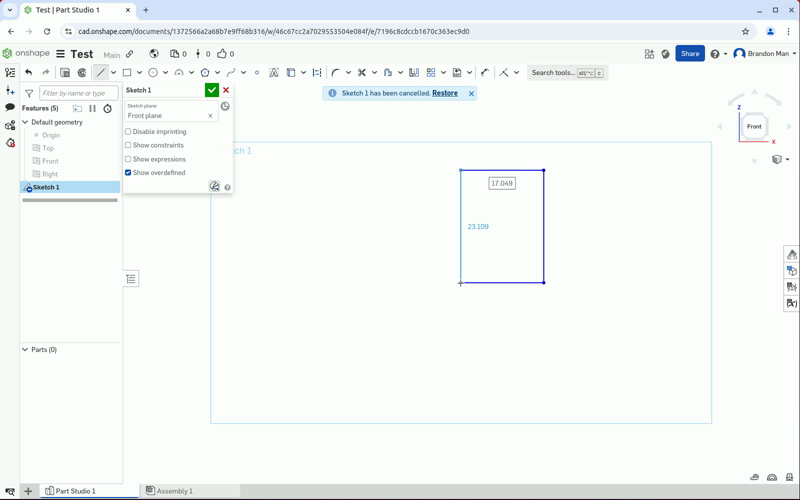
click(460, 282)
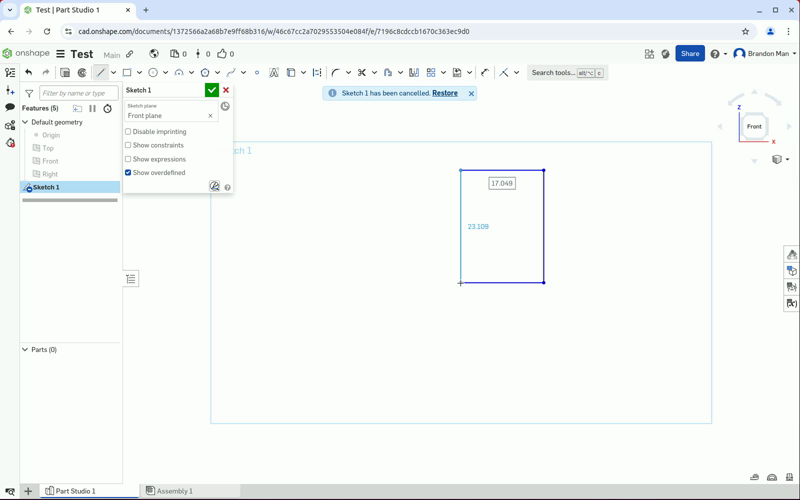
key(esc)
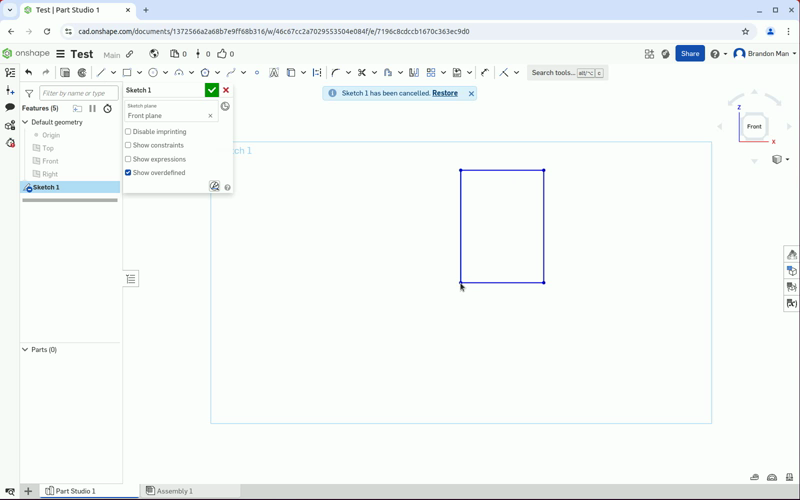
mouse_move(492, 242)
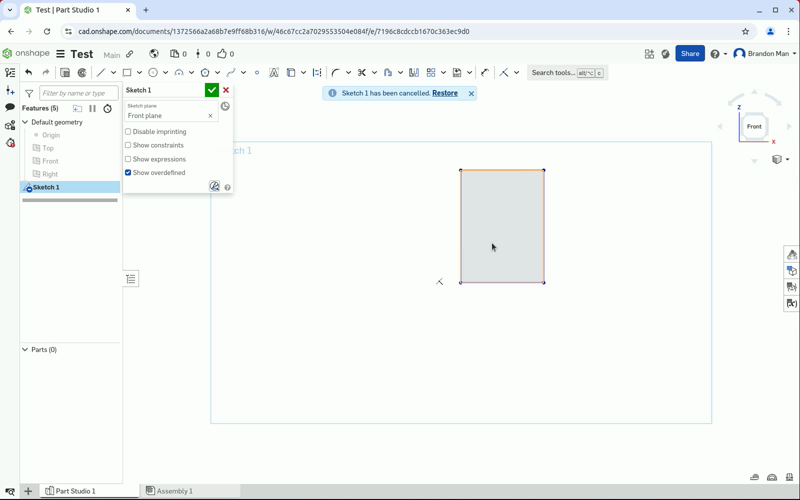
click(492, 242)
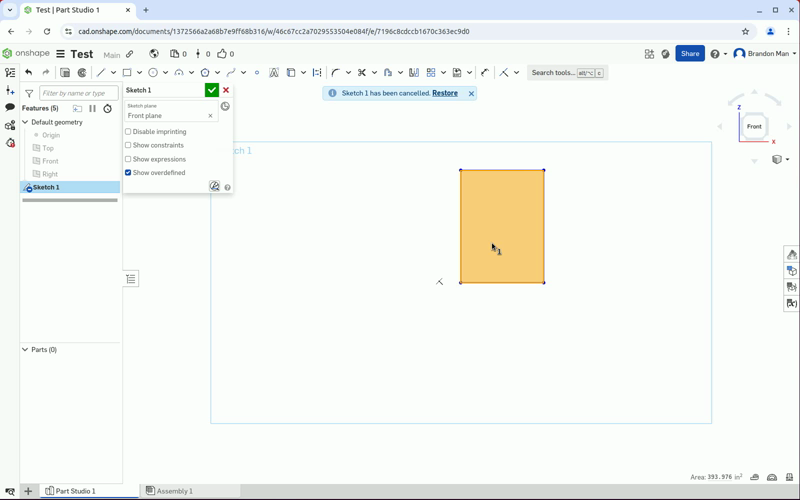
mouse_move(73, 352)
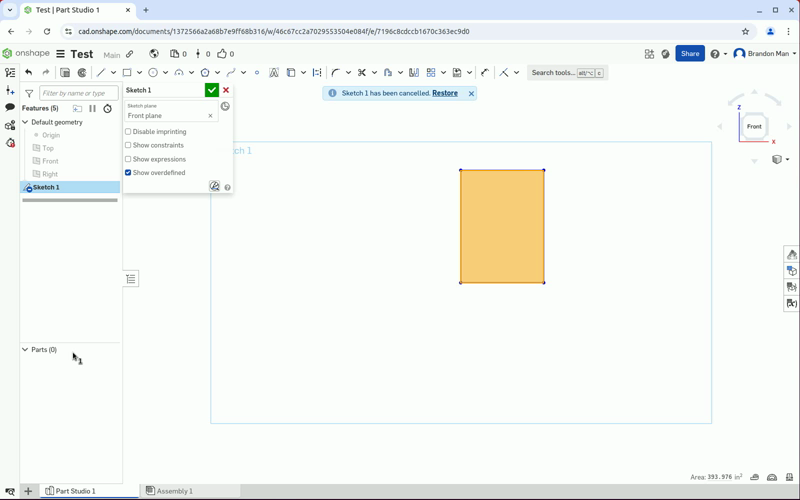
key(shift+y)
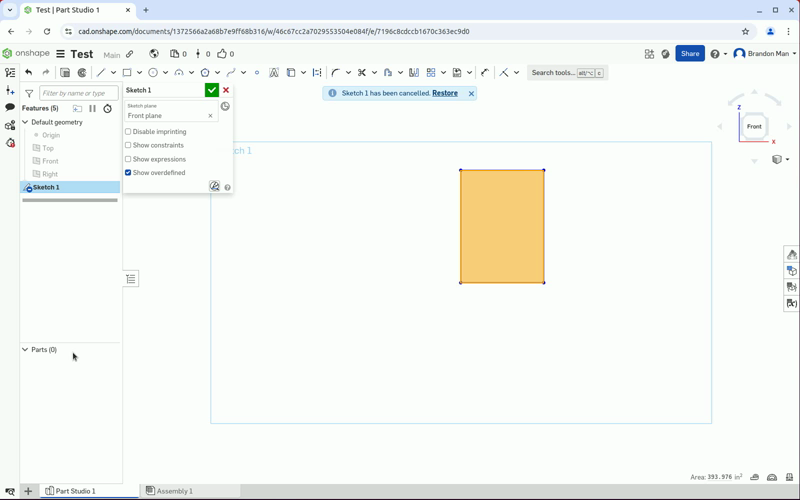
key(shift+e)
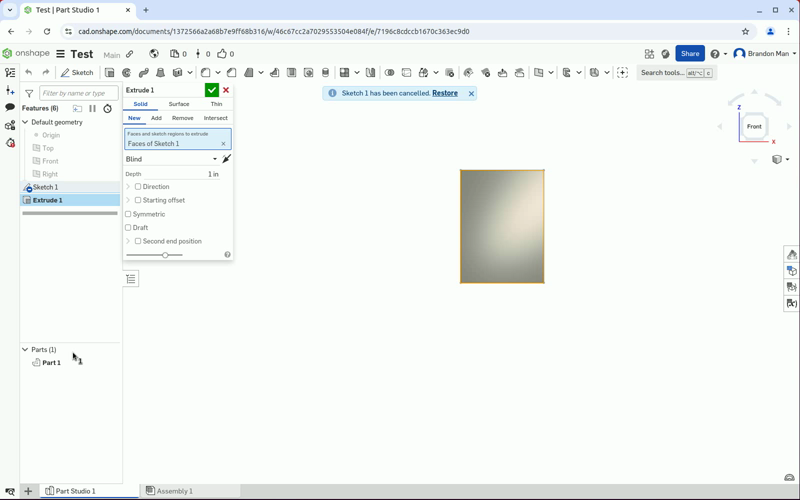
mouse_move(143, 106)
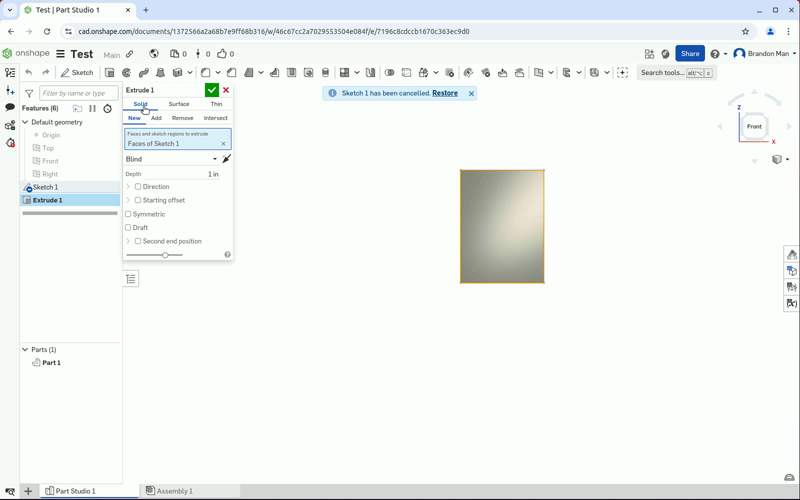
click(143, 106)
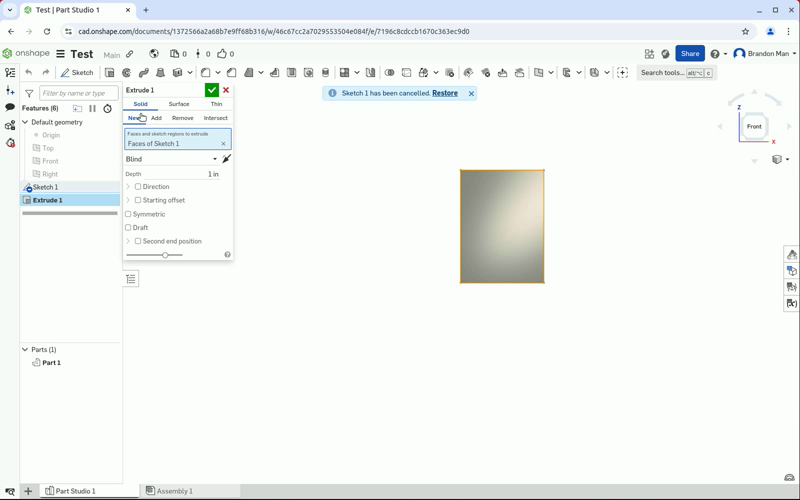
mouse_move(137, 120)
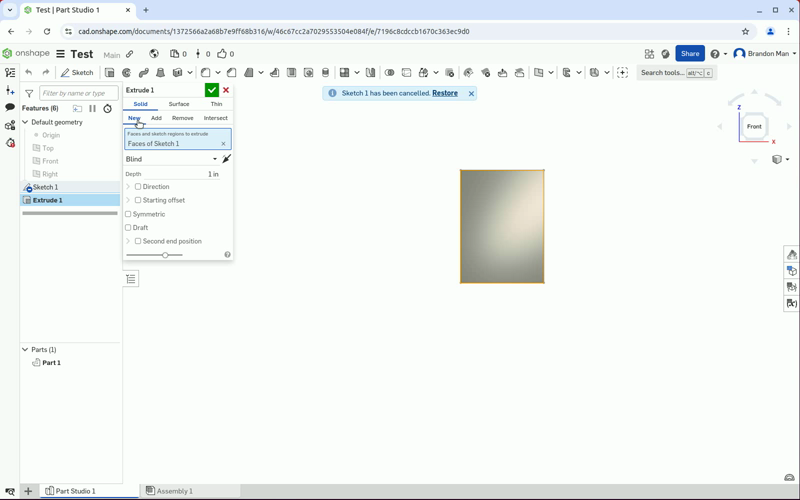
click(137, 120)
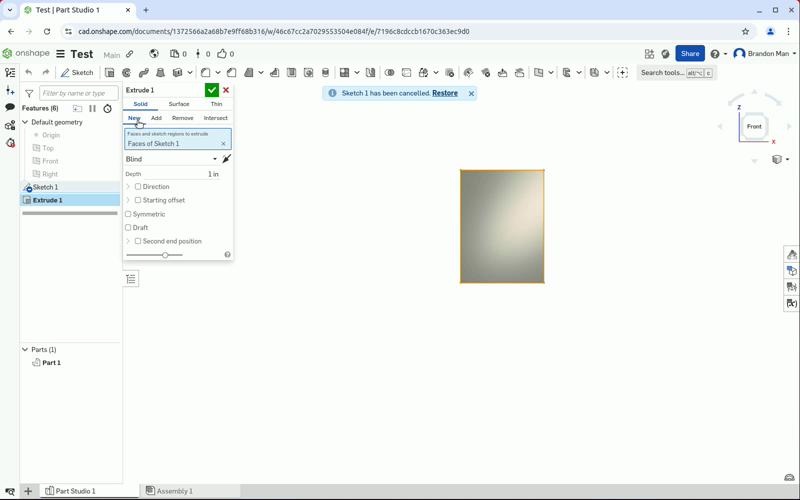
key(tab, 4)
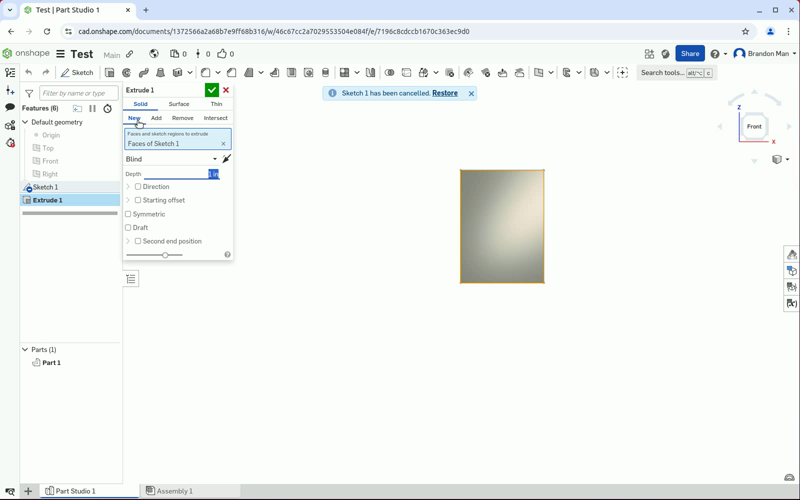
text(-0.241)
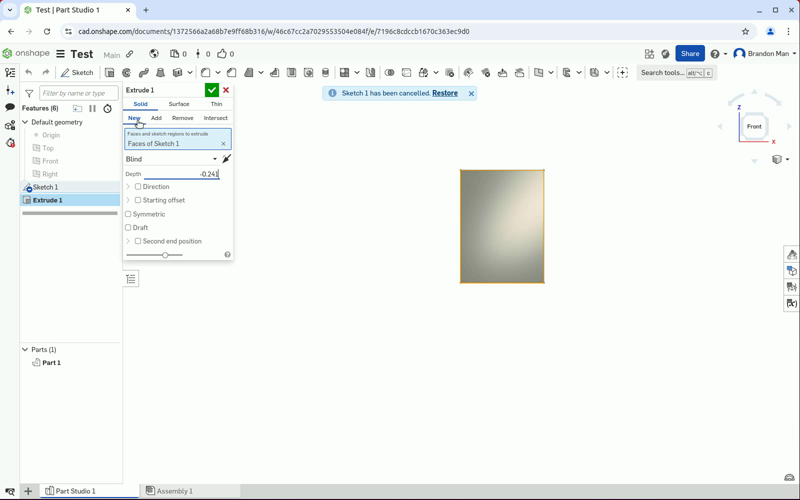
key(enter)
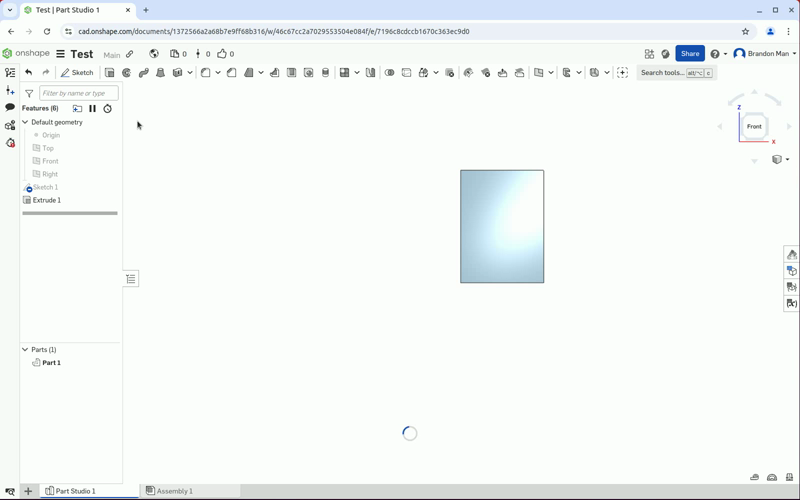
key(shift+h)
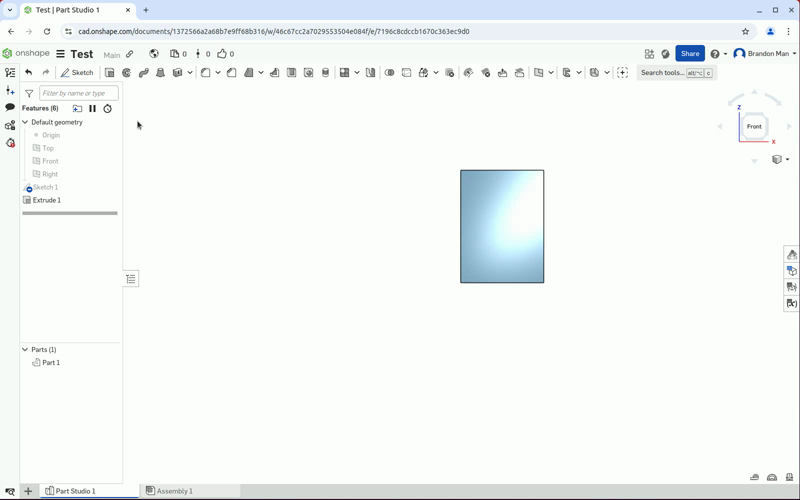
key(shift+h)
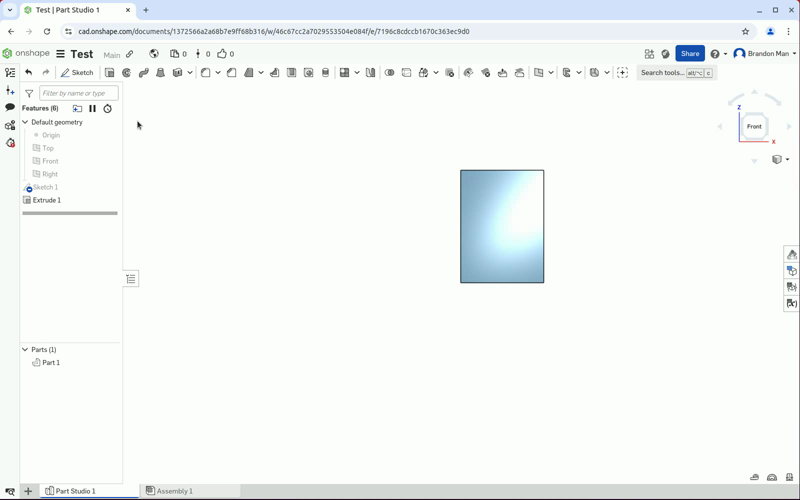
mouse_move(73, 189)
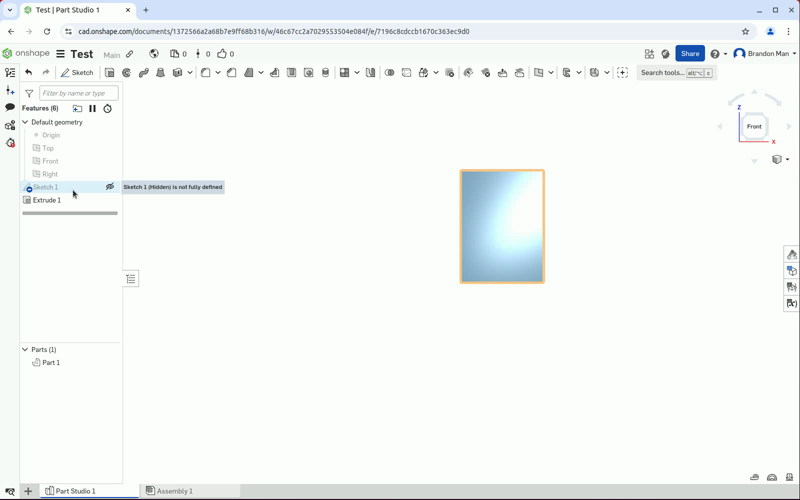
click(73, 189)
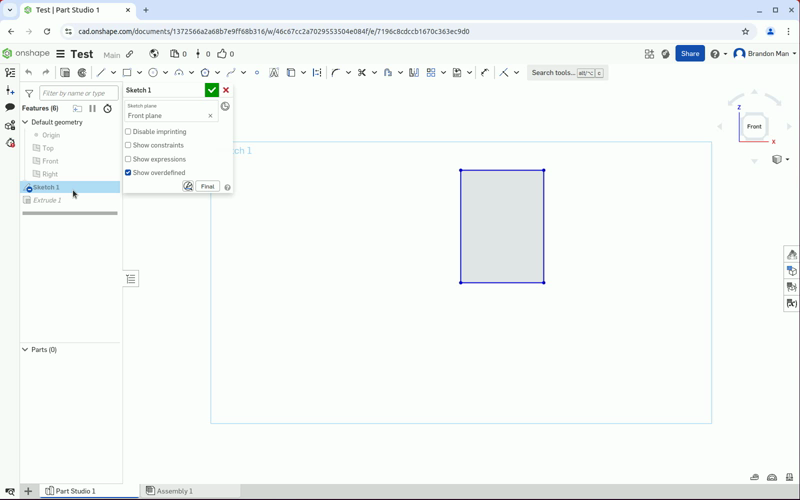
mouse_move(229, 92)
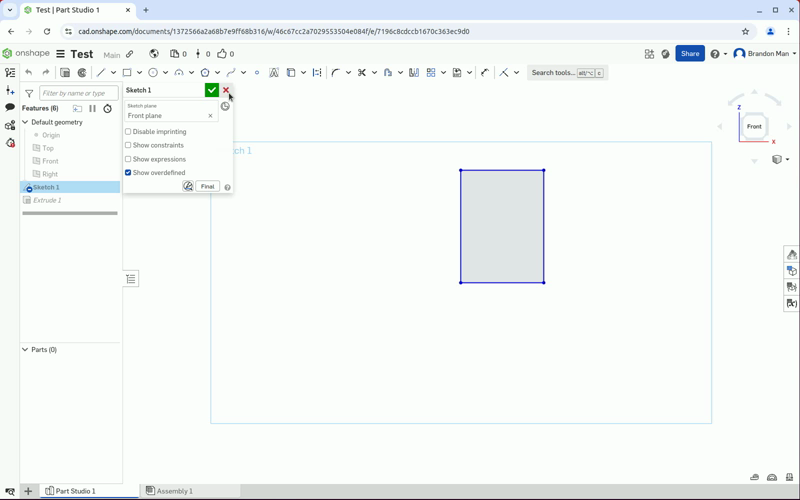
click(229, 92)
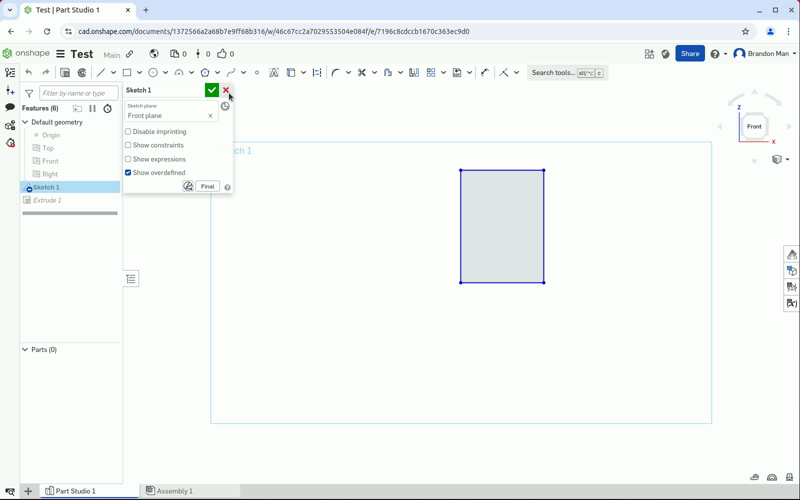
key(shift+s)
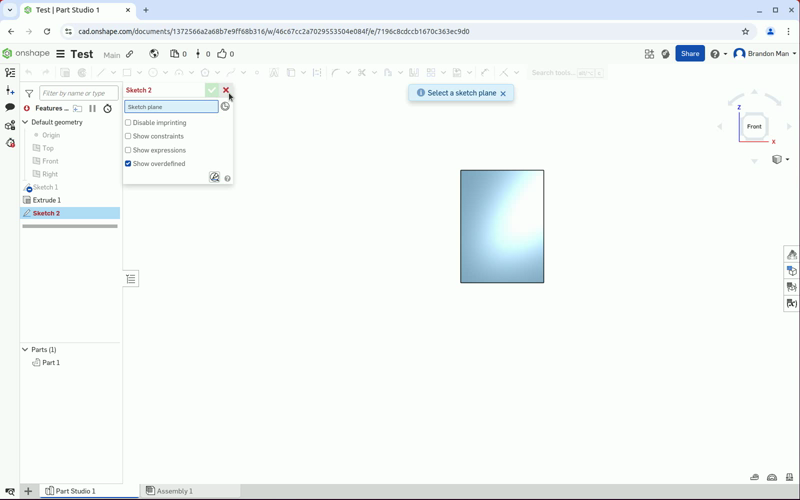
mouse_move(73, 163)
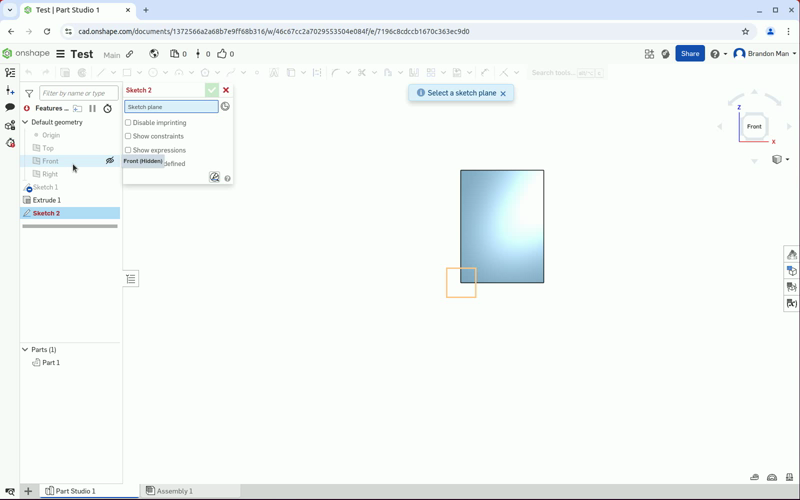
click(73, 163)
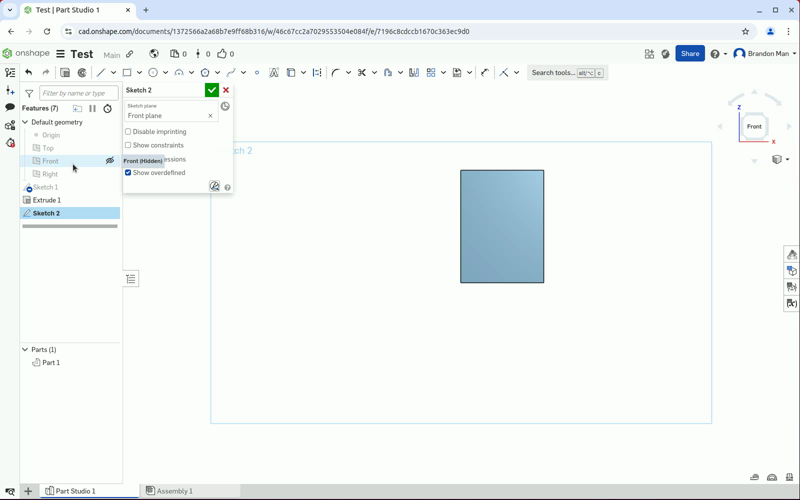
mouse_move(73, 352)
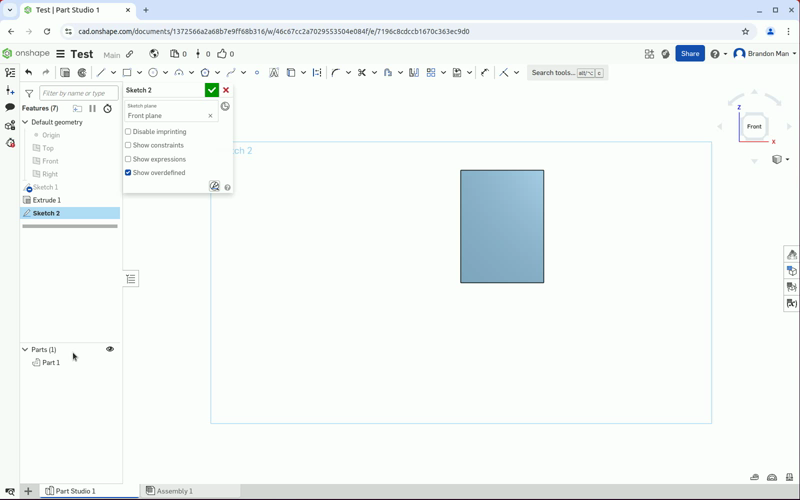
key(y)
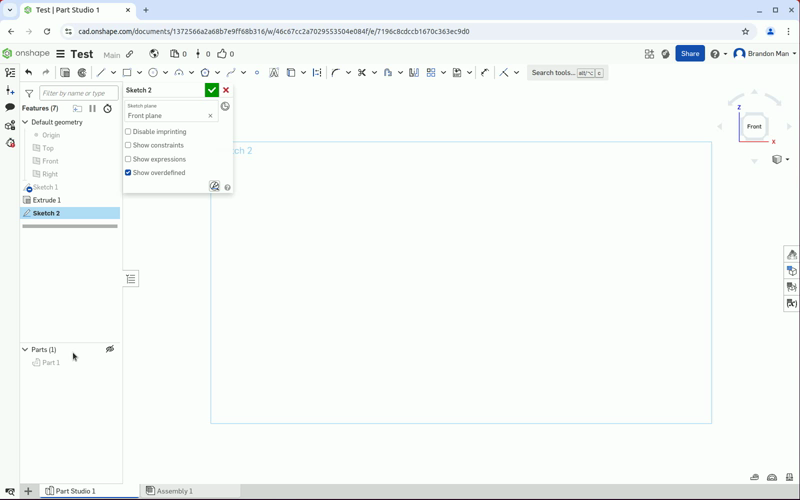
key(c)
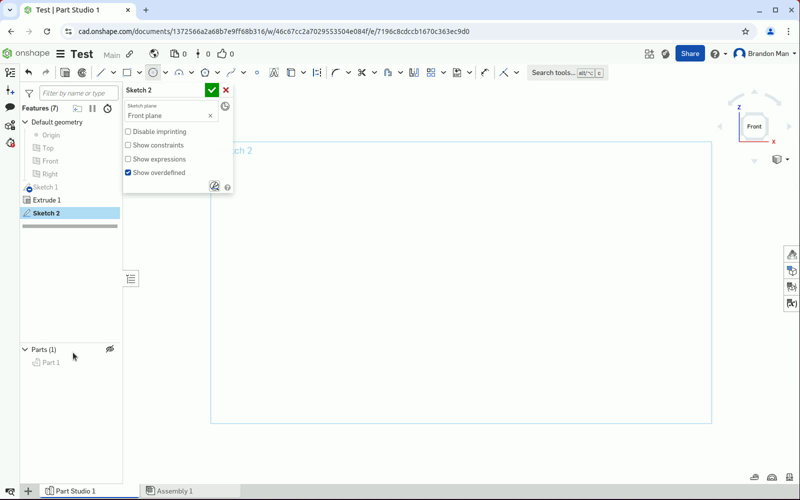
key_down(shift)
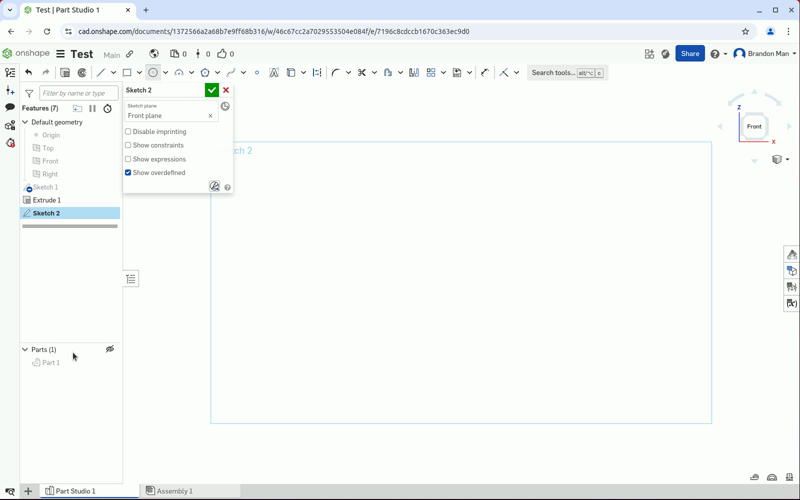
mouse_move(475, 183)
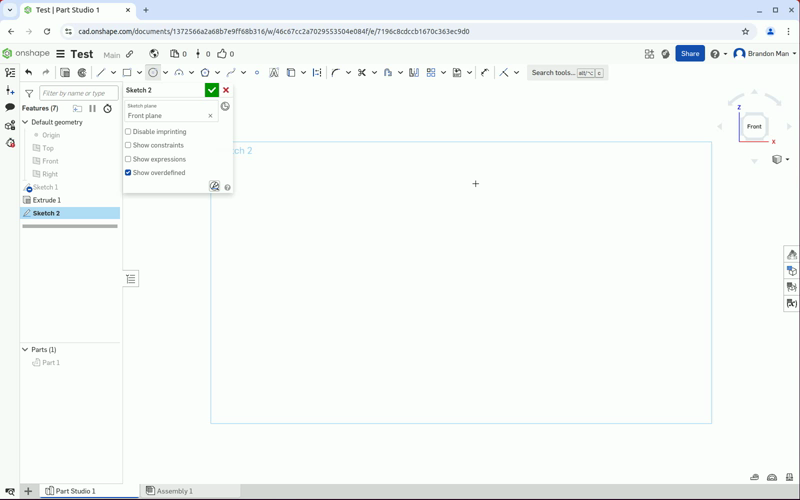
click(475, 183)
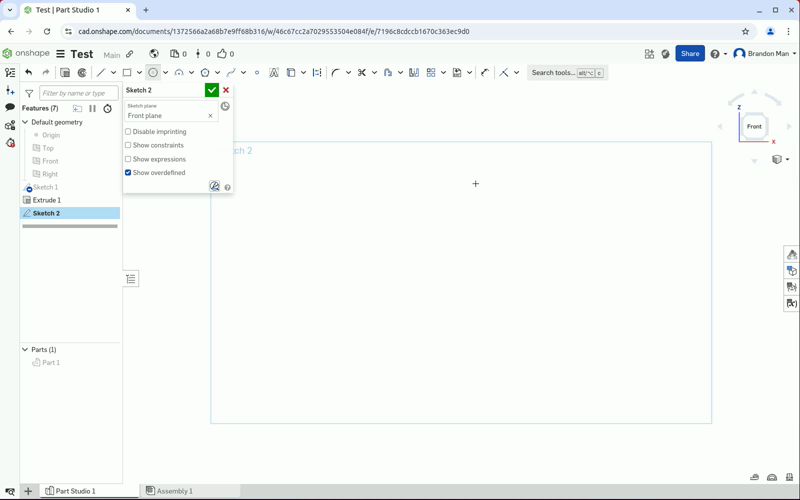
key_up(shift)
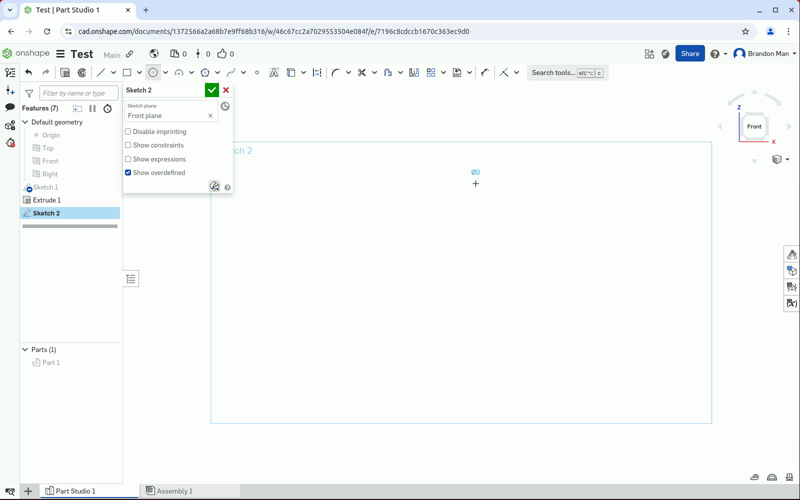
mouse_move(480, 183)
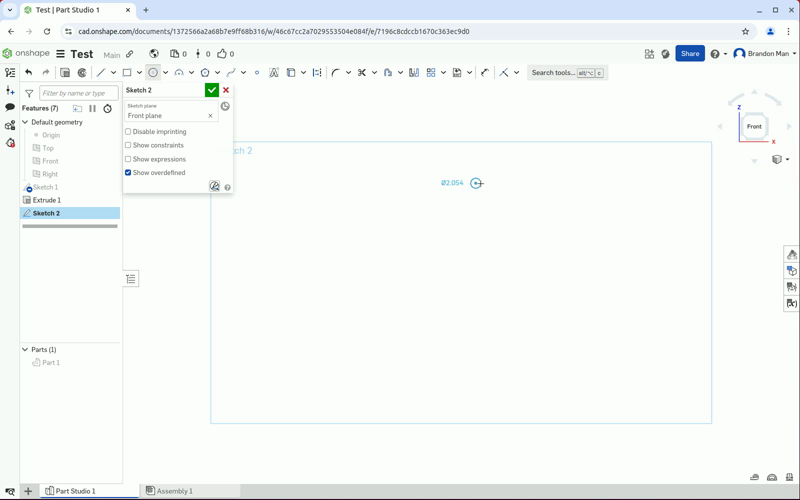
click(480, 183)
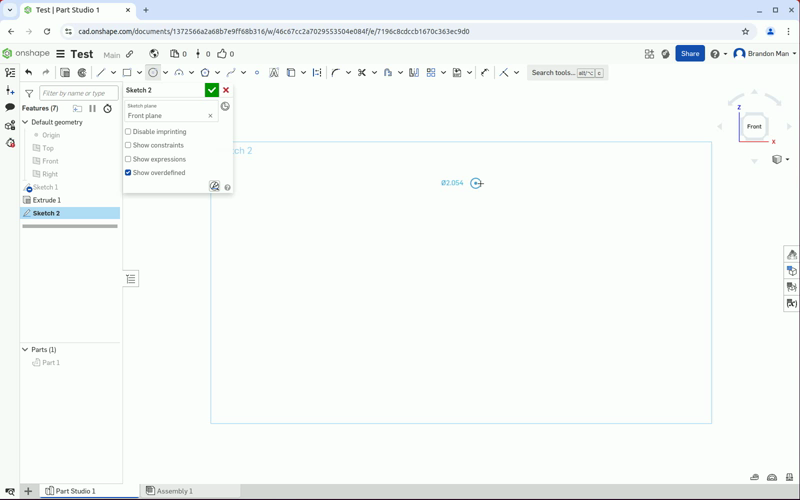
key(esc)
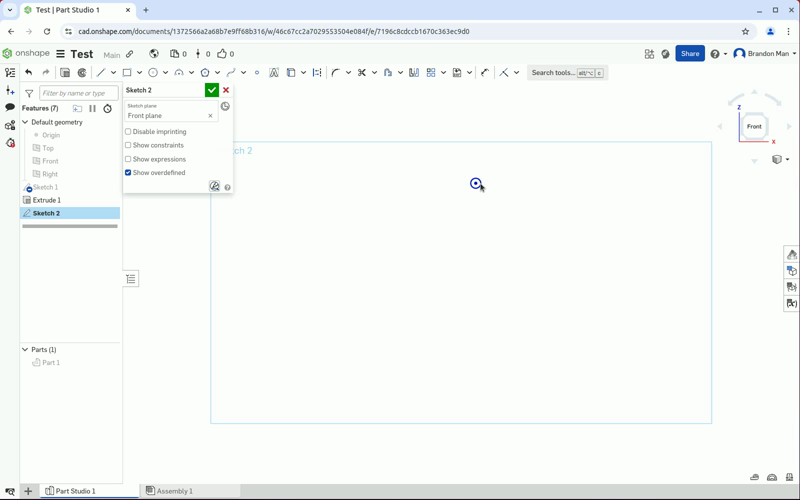
mouse_move(478, 184)
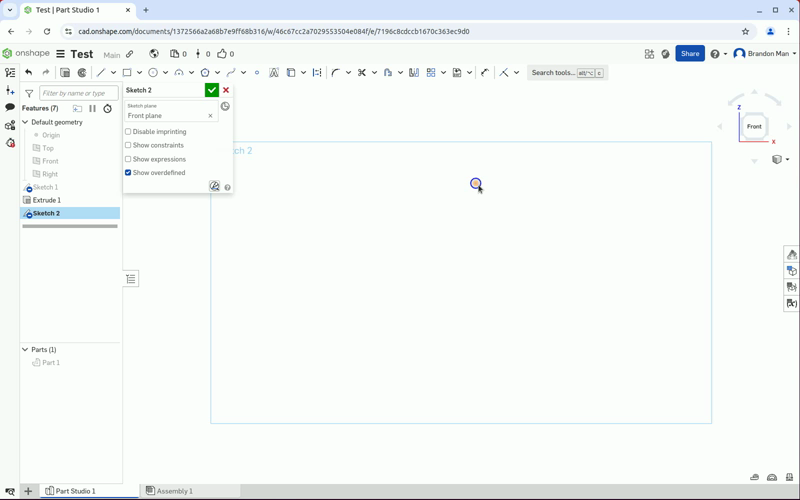
scroll(6)
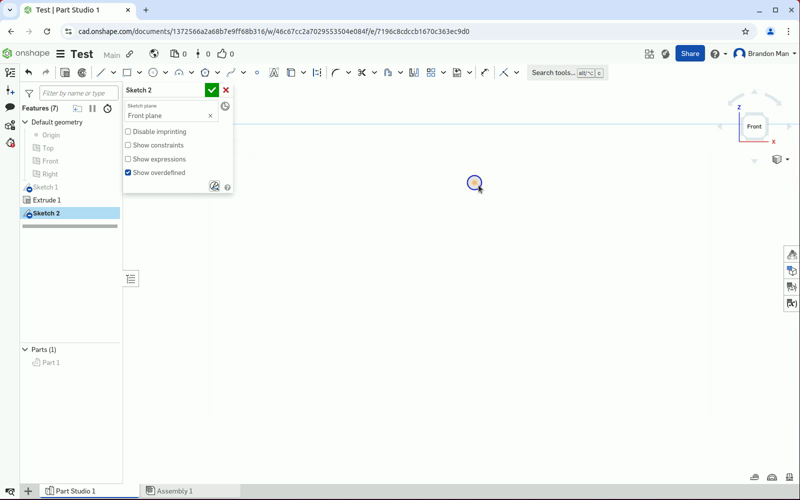
scroll(6)
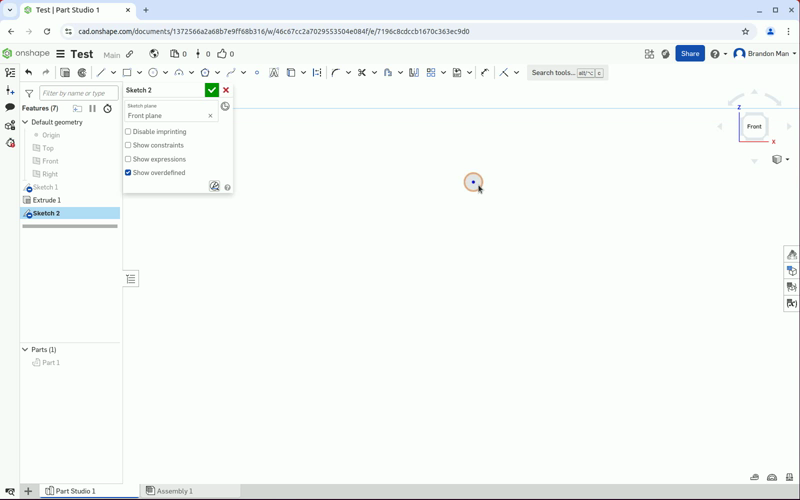
scroll(6)
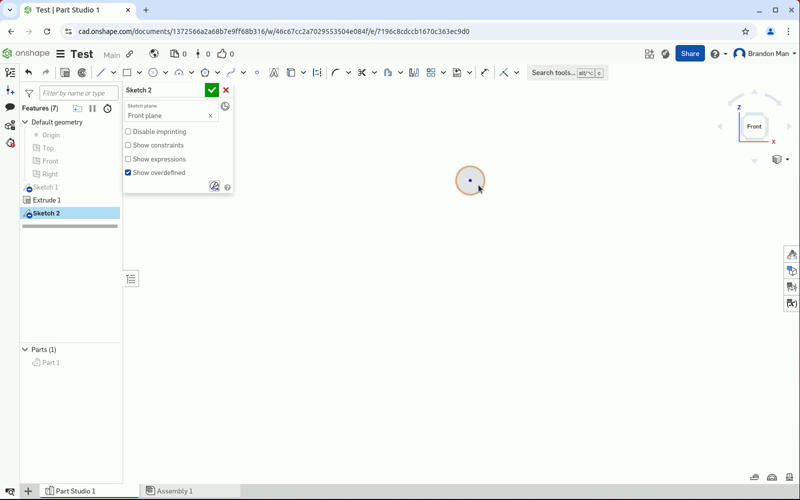
scroll(6)
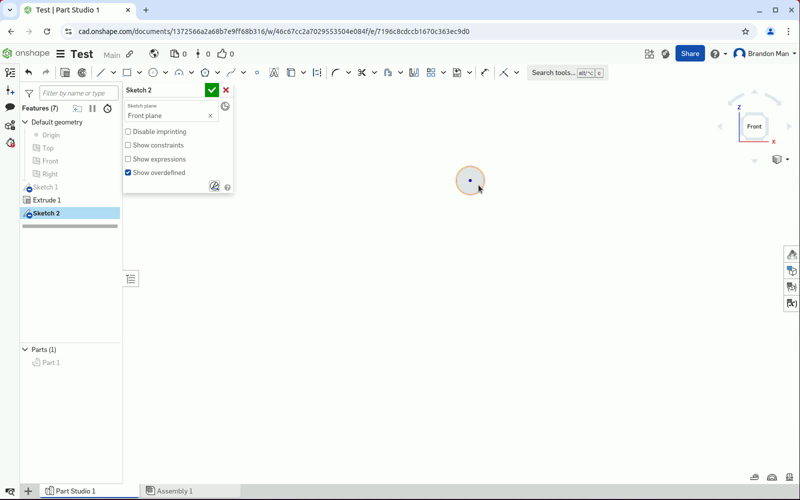
scroll(6)
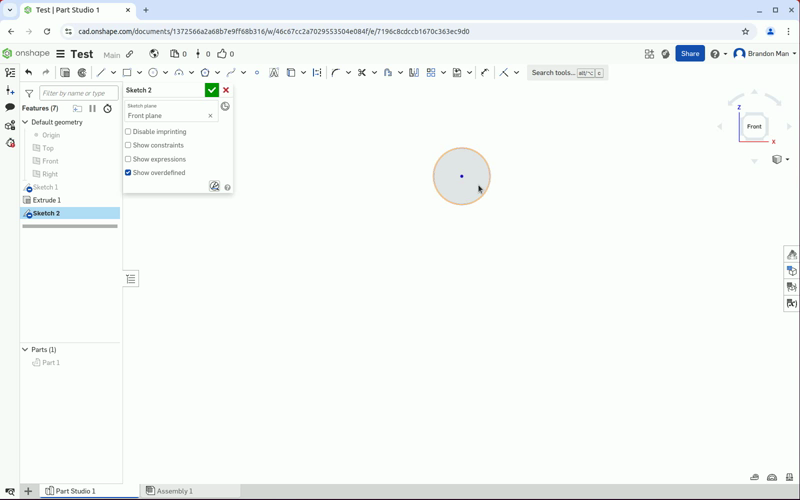
scroll(6)
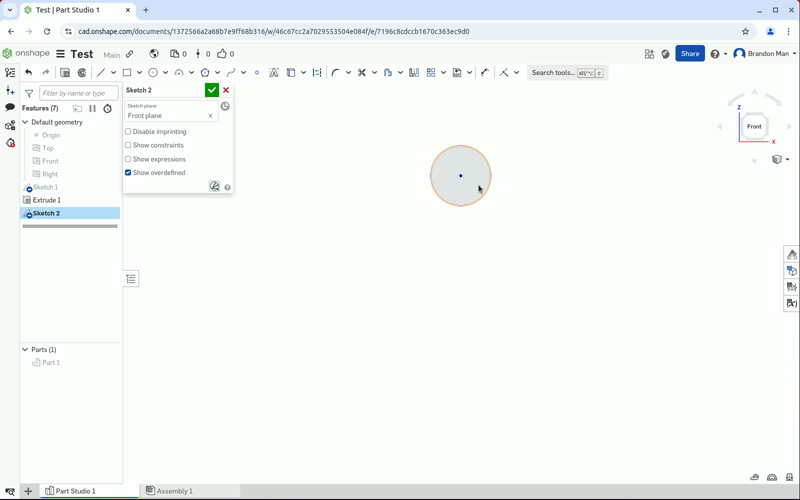
scroll(6)
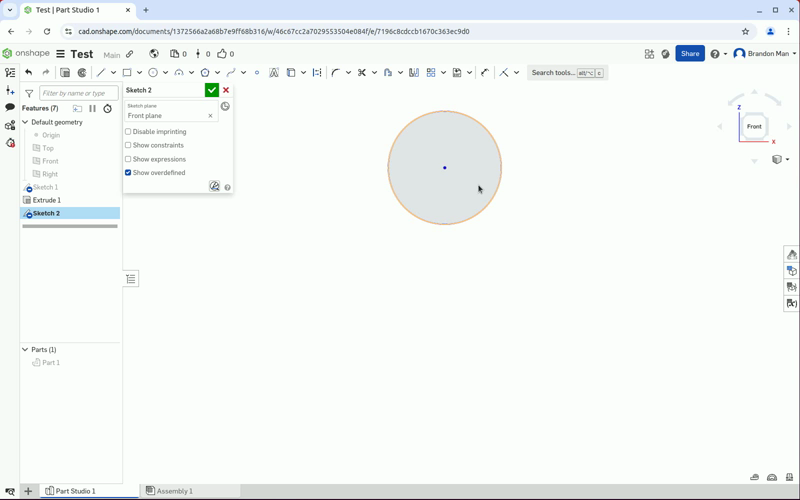
click(478, 184)
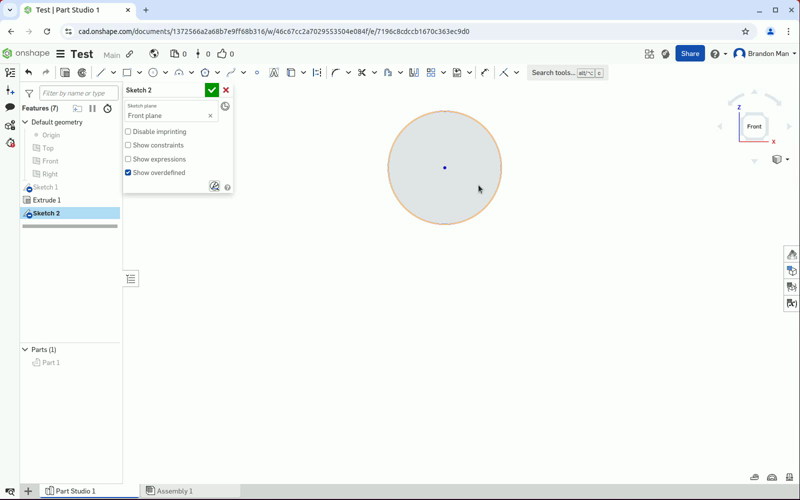
scroll(-6)
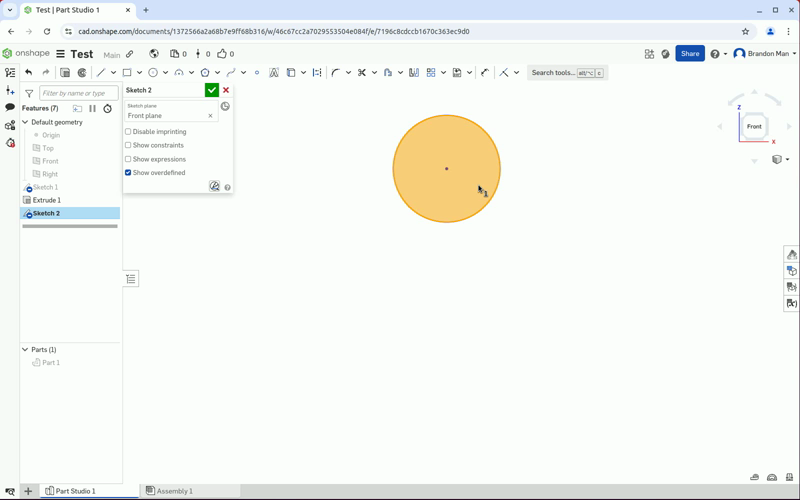
scroll(-6)
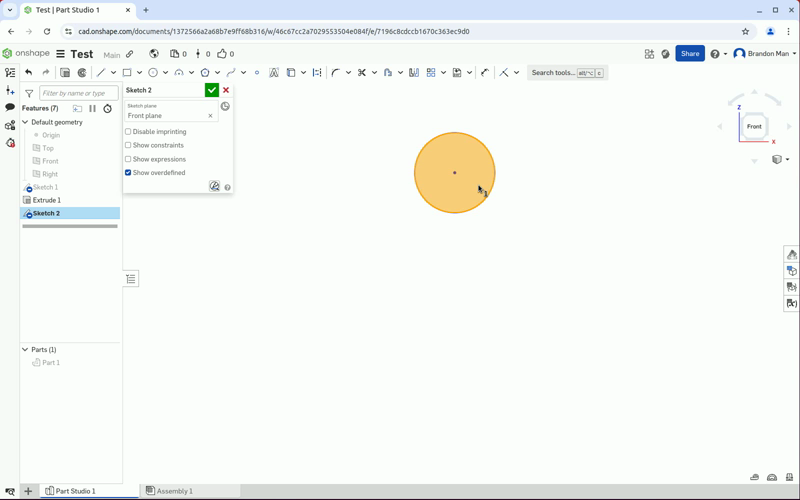
scroll(-6)
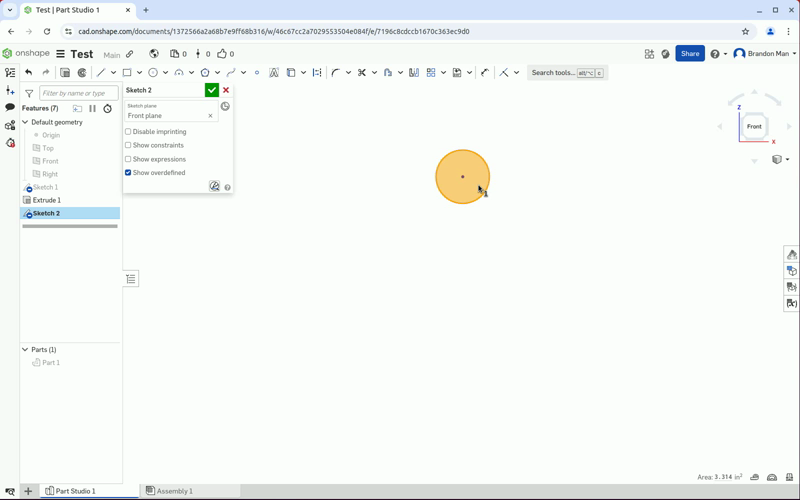
scroll(-6)
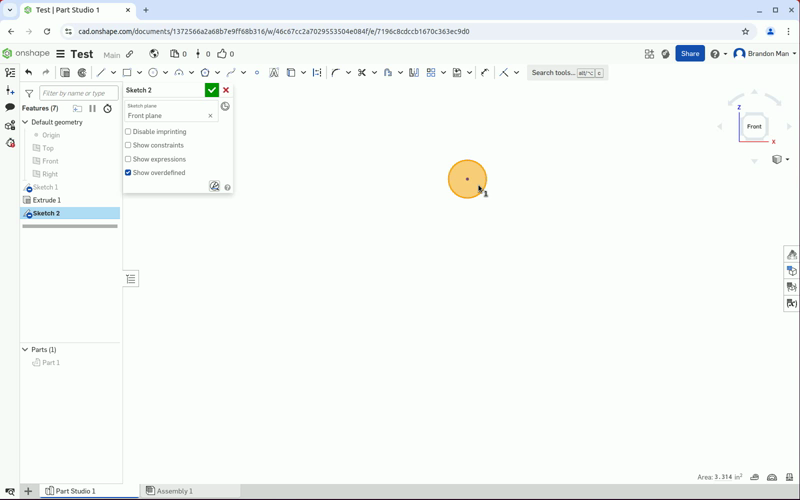
scroll(-6)
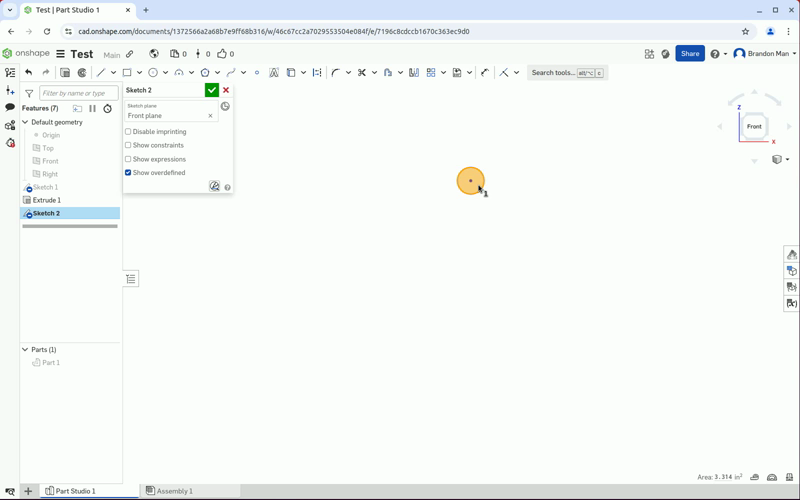
scroll(-6)
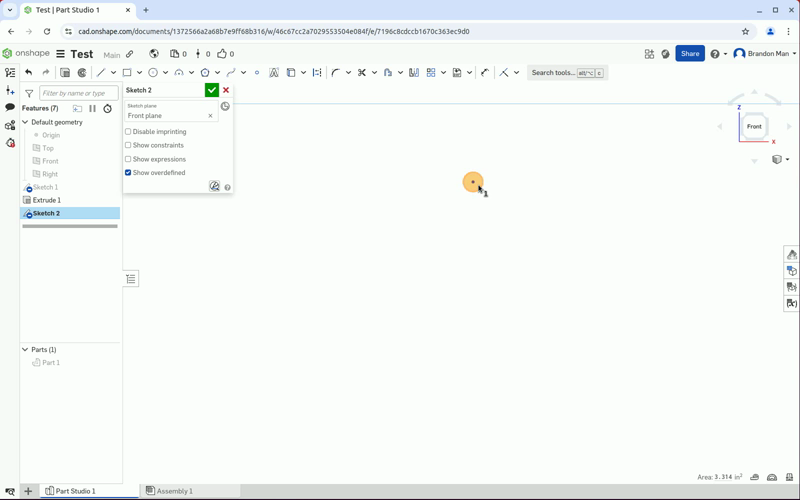
scroll(-6)
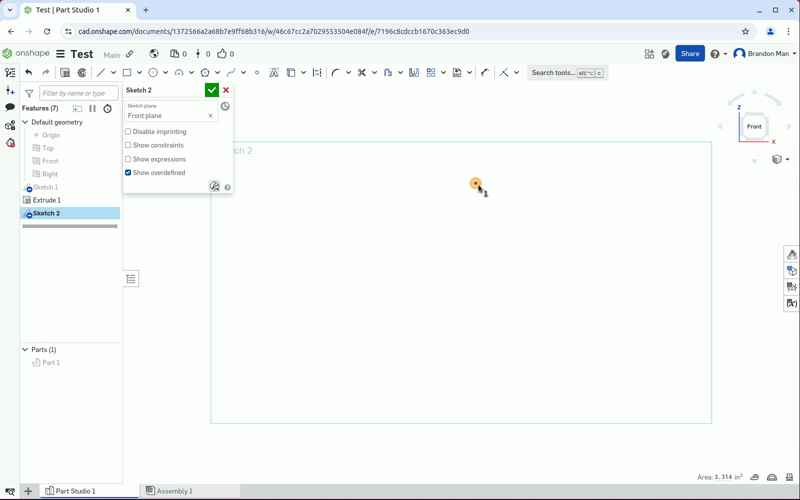
mouse_move(73, 352)
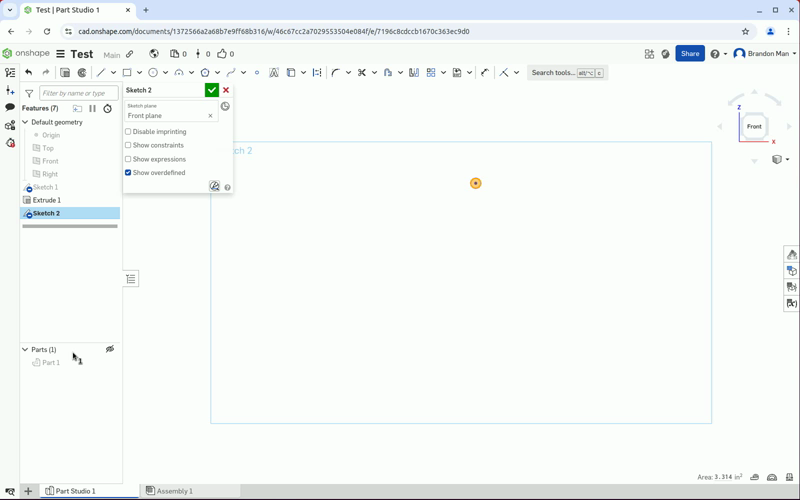
key(shift+y)
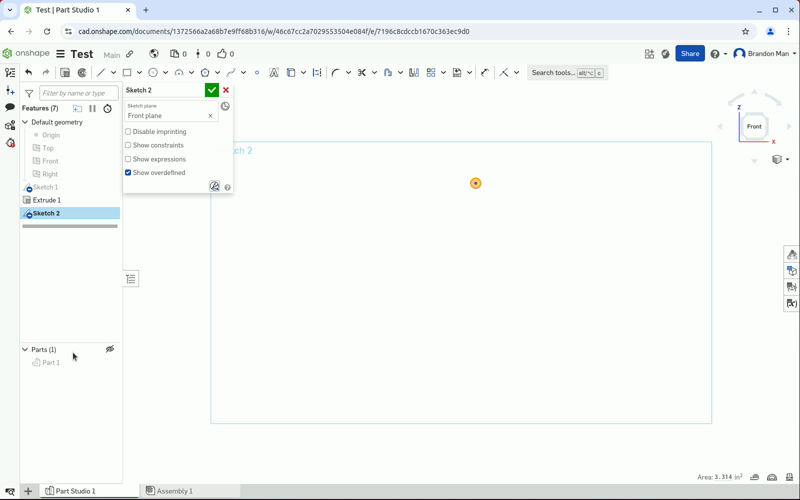
key(shift+e)
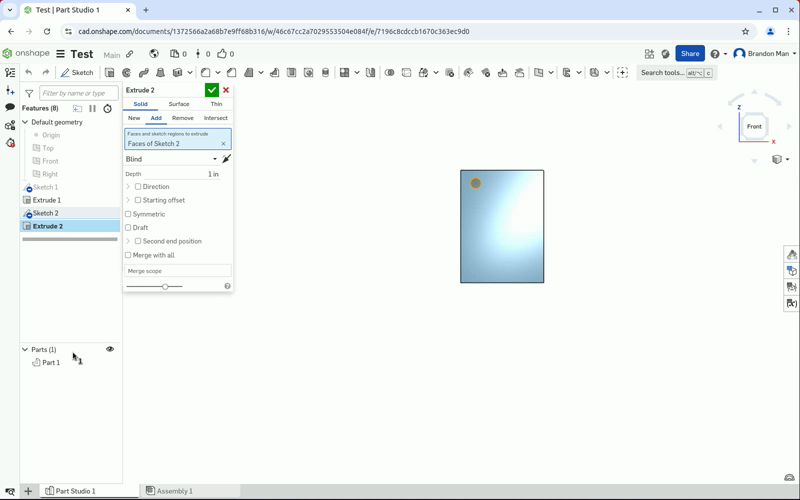
mouse_move(143, 106)
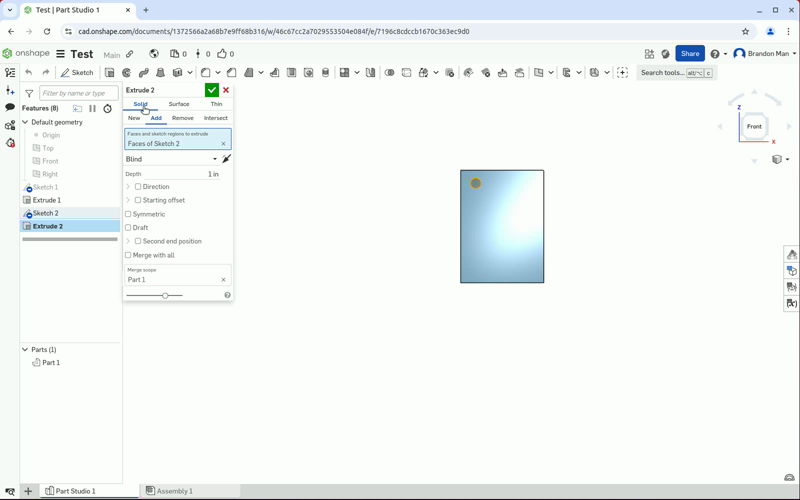
click(143, 106)
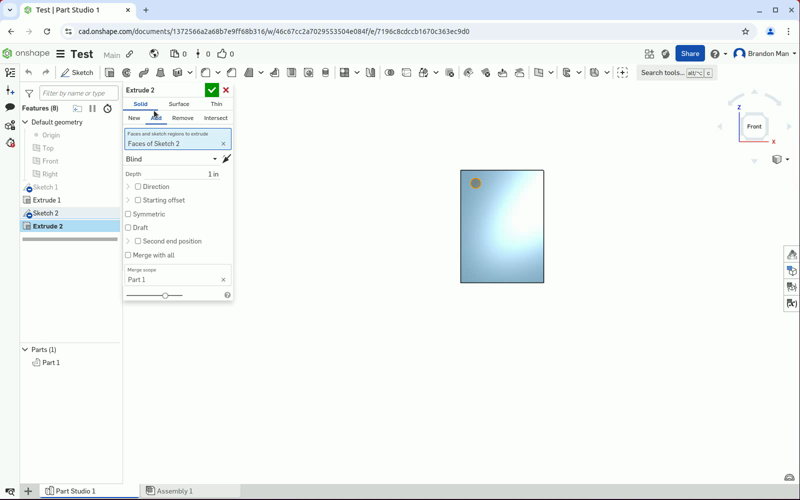
mouse_move(186, 120)
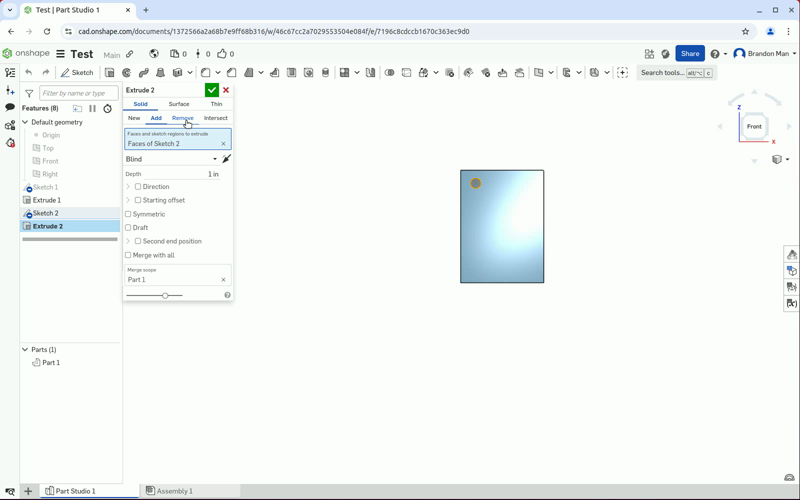
click(186, 120)
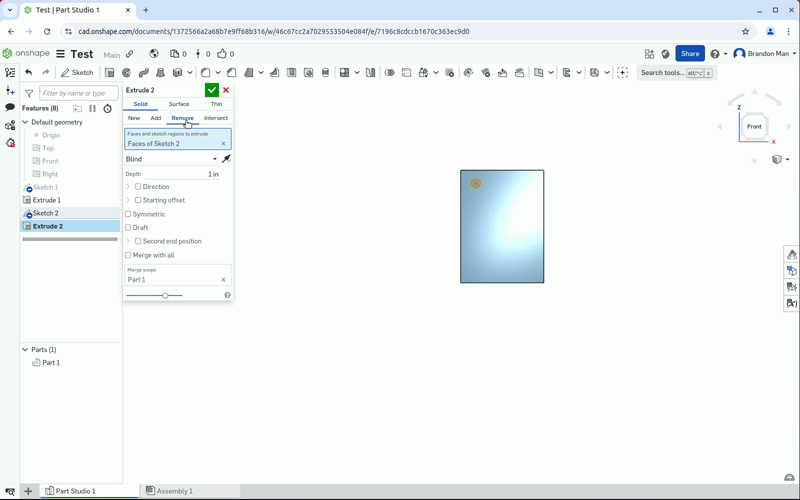
key(tab, 4)
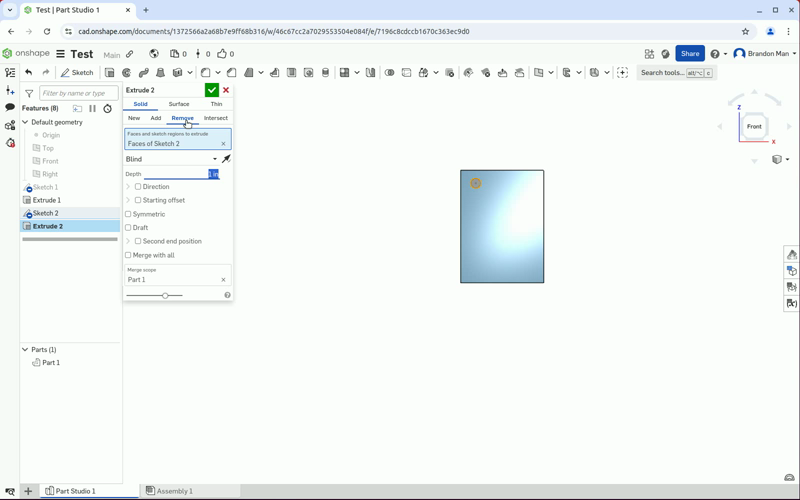
text(1.204)
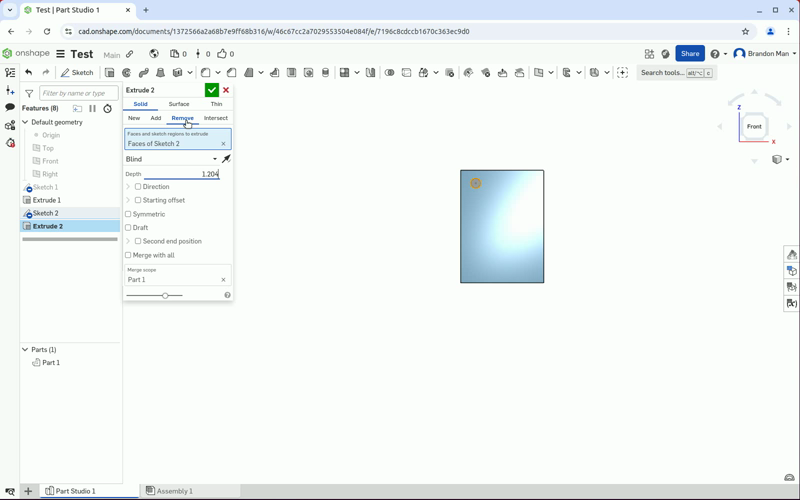
key(tab, 6)
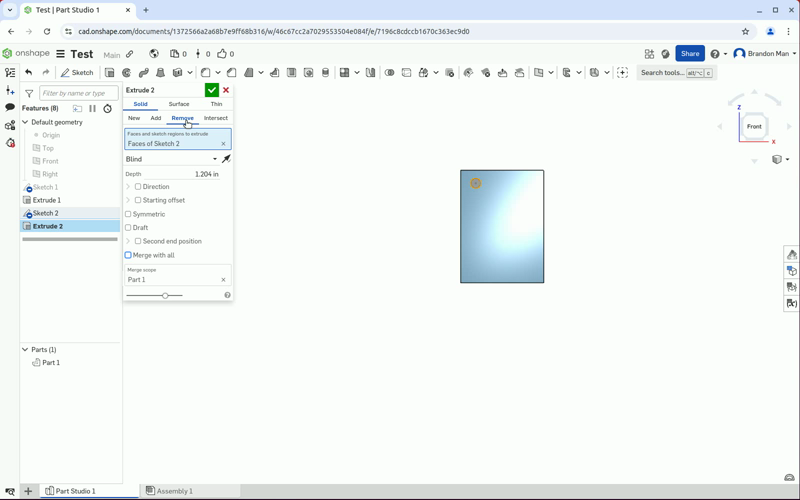
key(space)
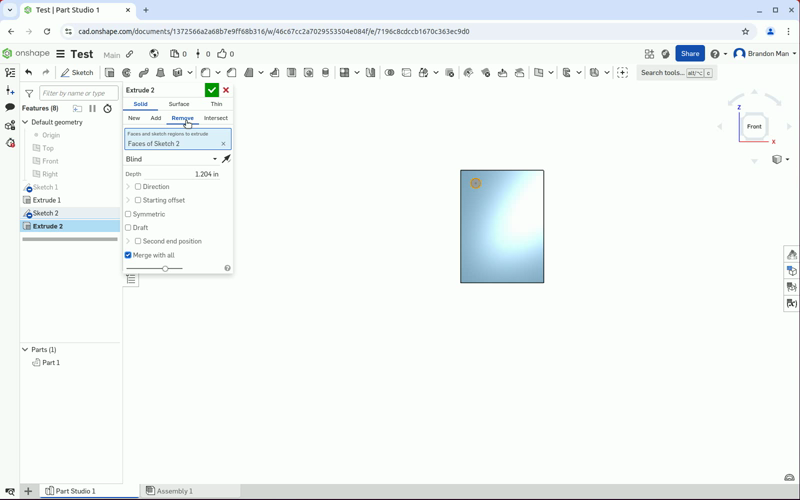
key(enter)
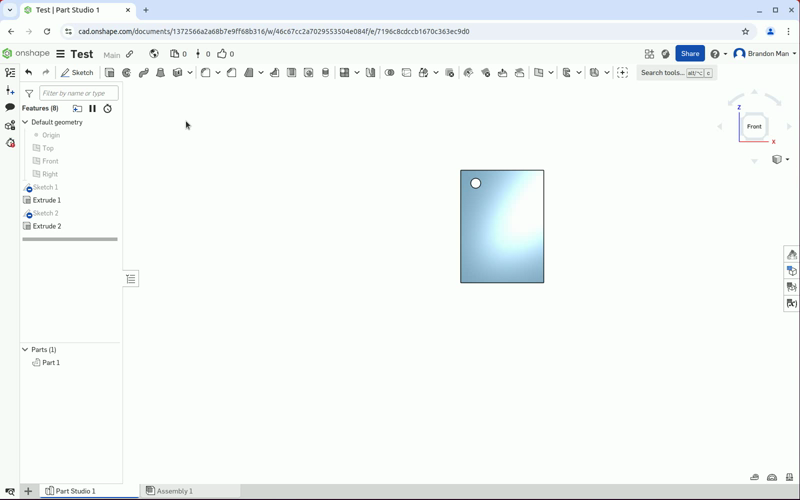
key(shift+h)
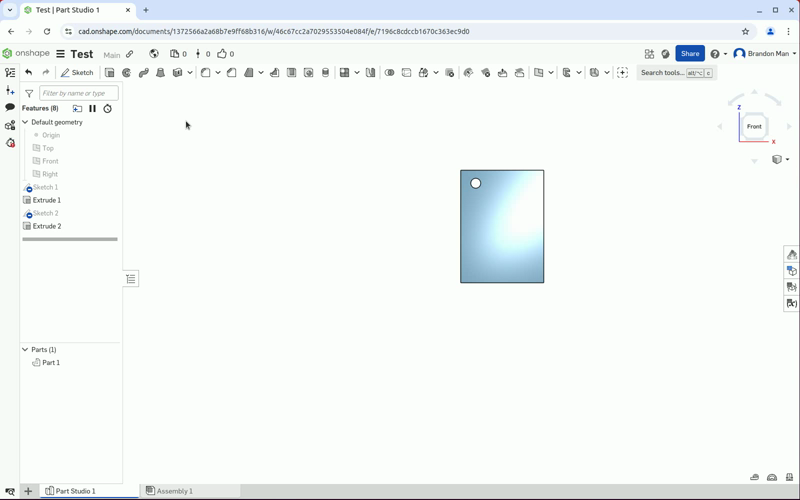
key(shift+h)
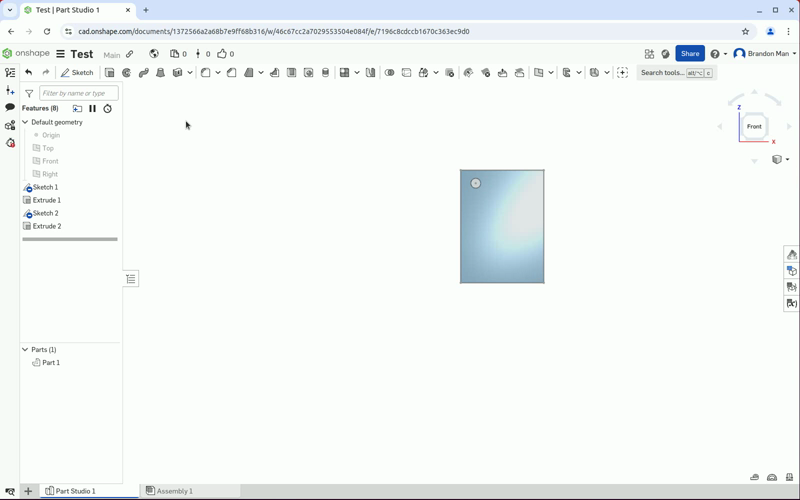
key(shift+7)
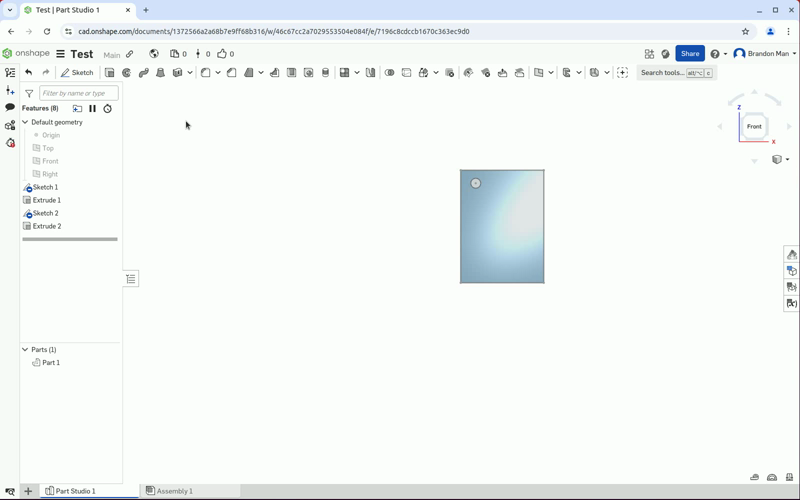
key(left, 2)
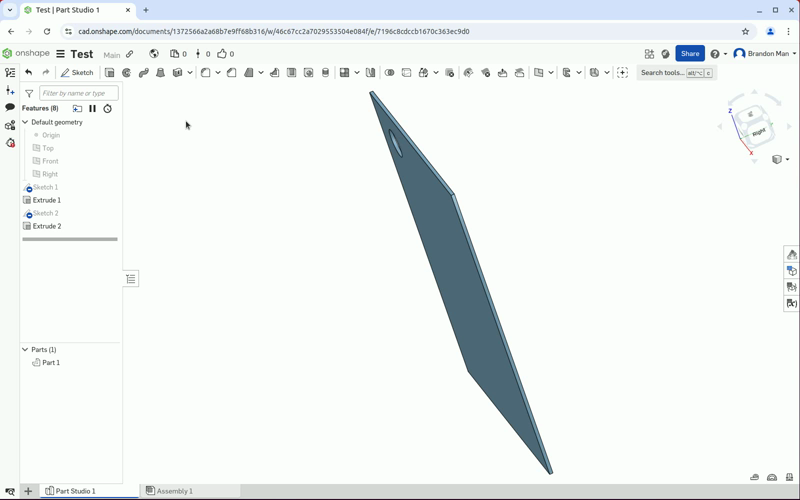
key(down, 2)
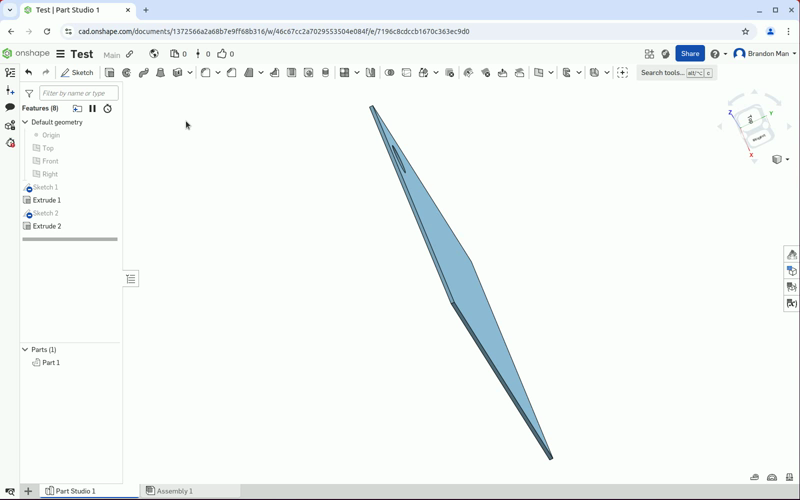
key(up, 2)
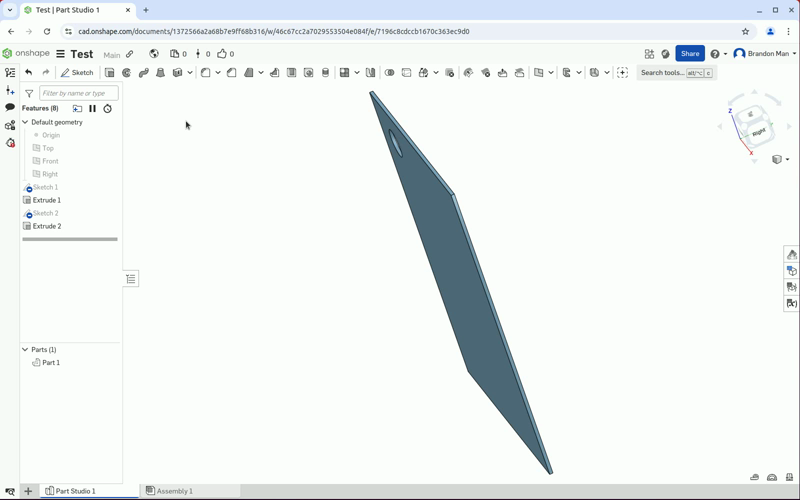
key(right, 2)
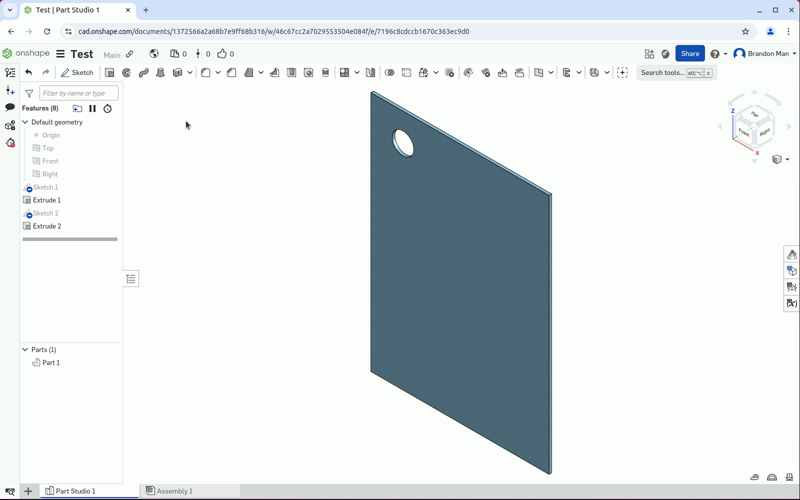
mouse_move(73, 189)
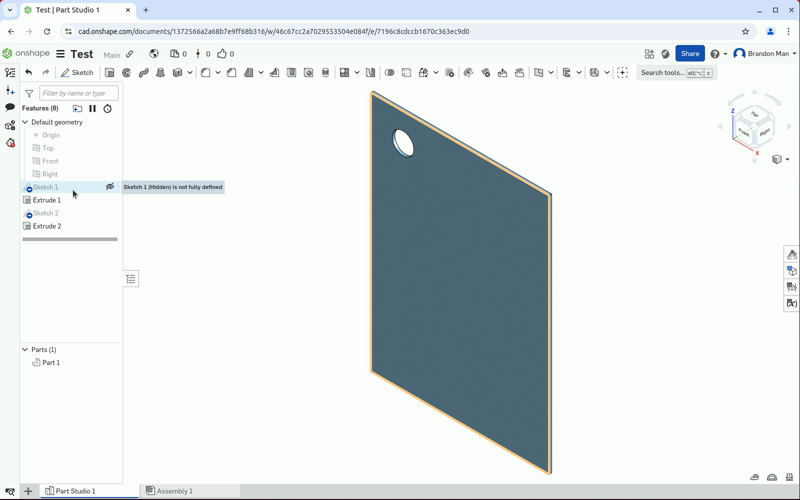
click(73, 189)